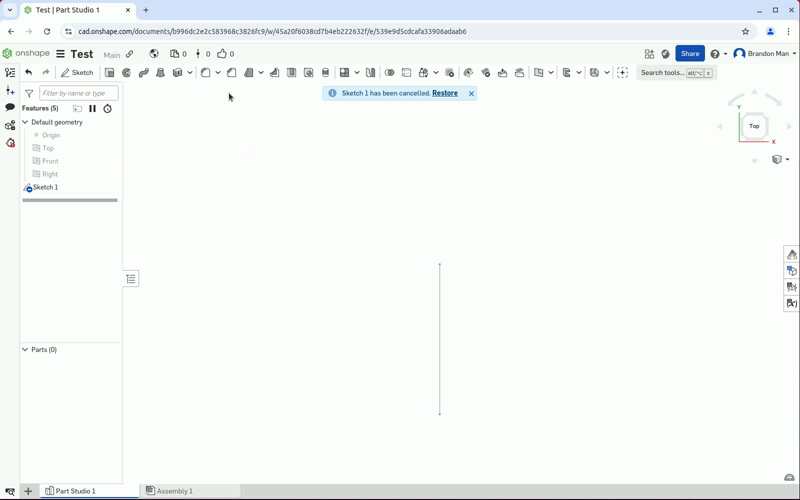
key(shift+h)
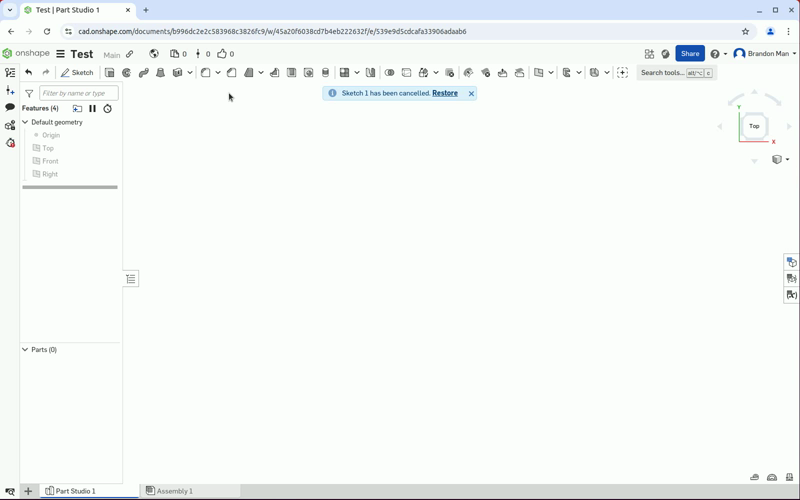
mouse_move(73, 352)
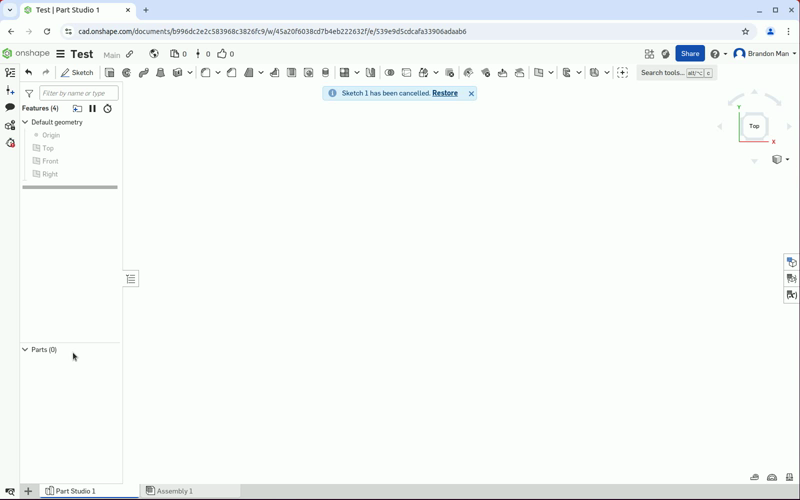
key(y)
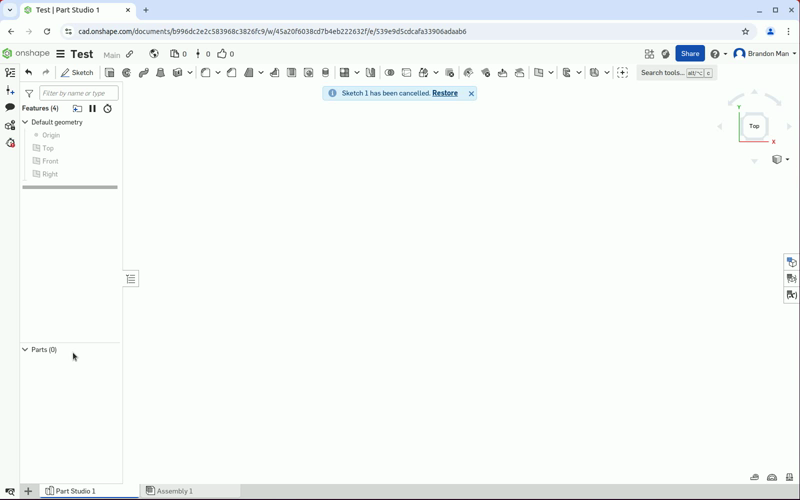
key(shift+p)
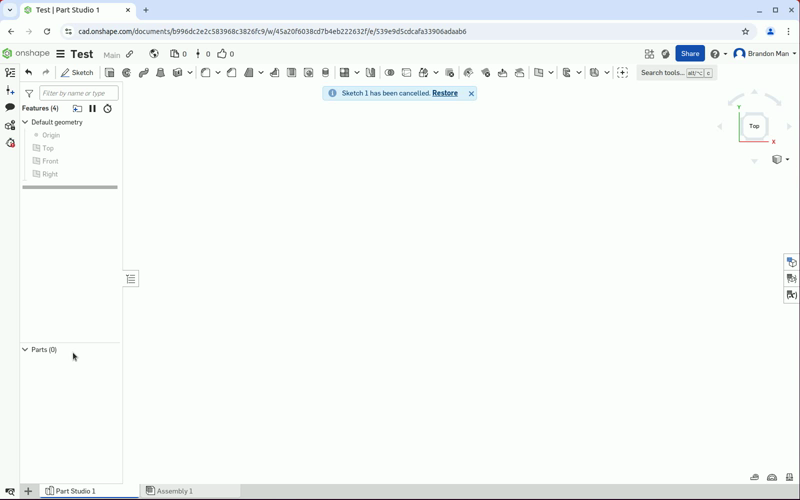
key(space)
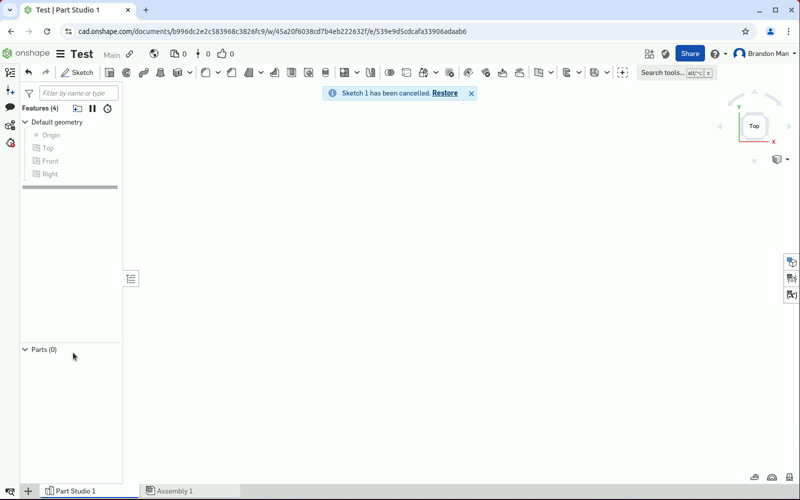
key_down(shift)
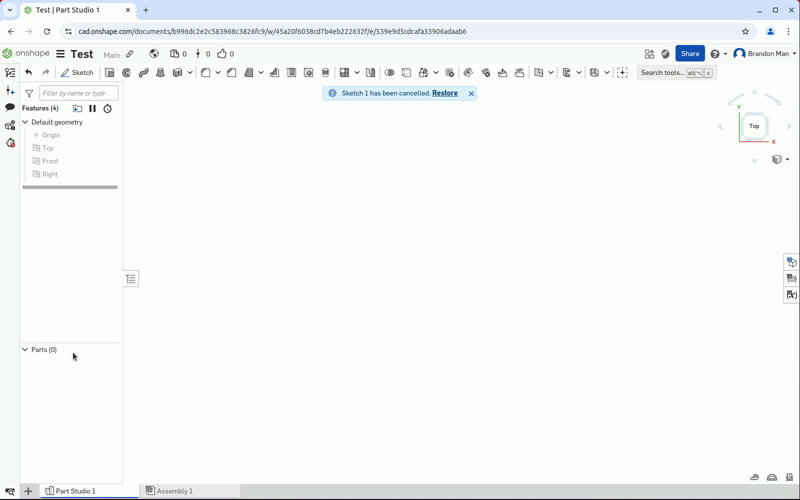
key(up)
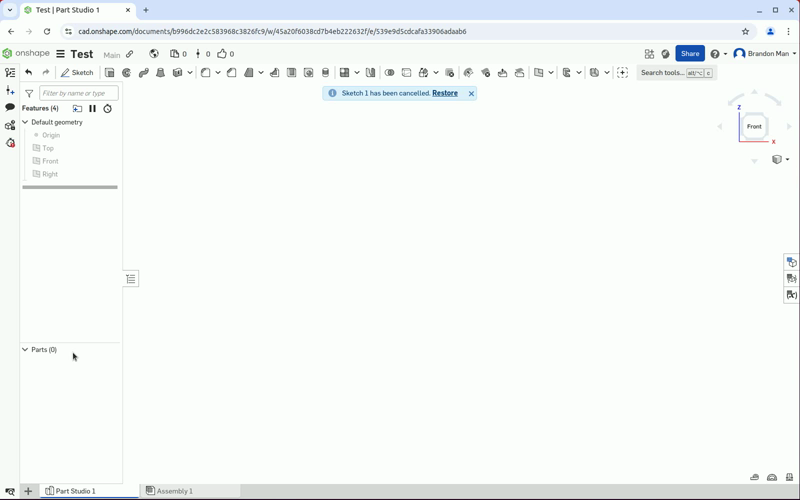
key_up(shift)
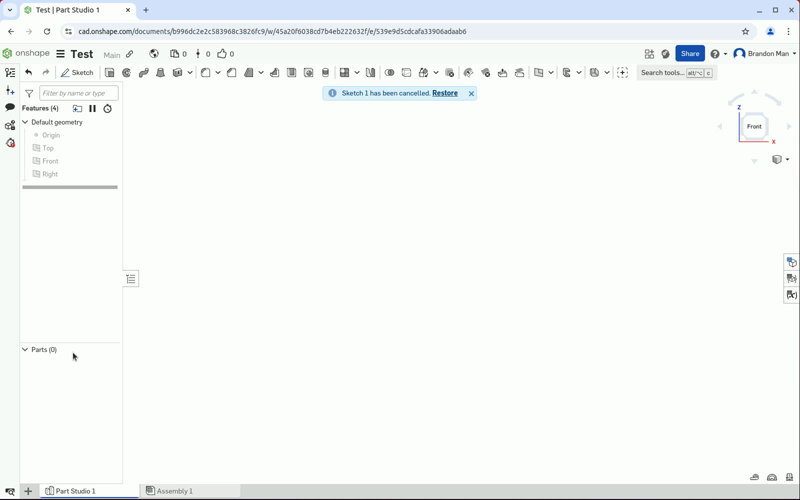
mouse_move(73, 352)
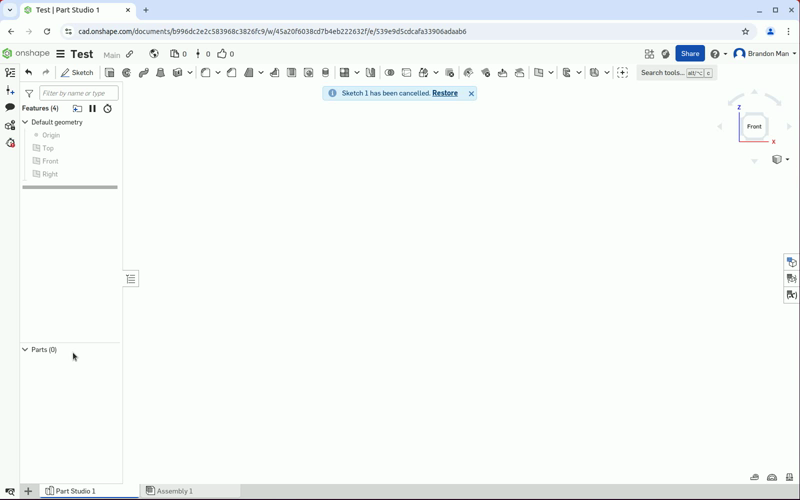
key(shift+y)
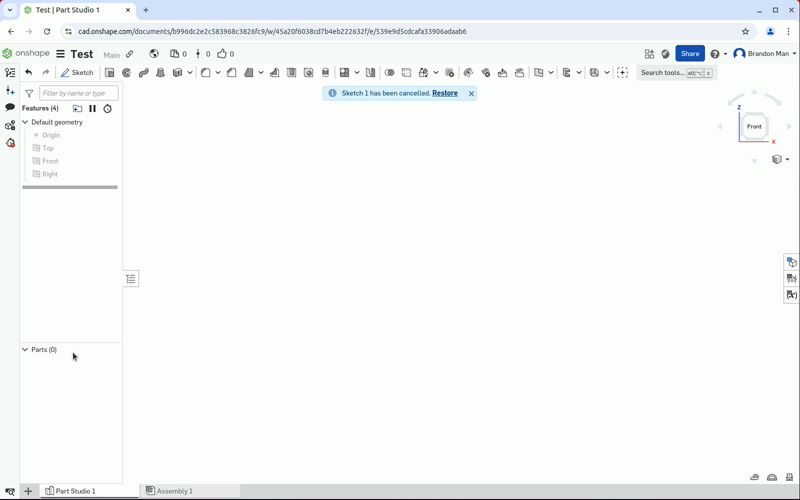
key(shift+s)
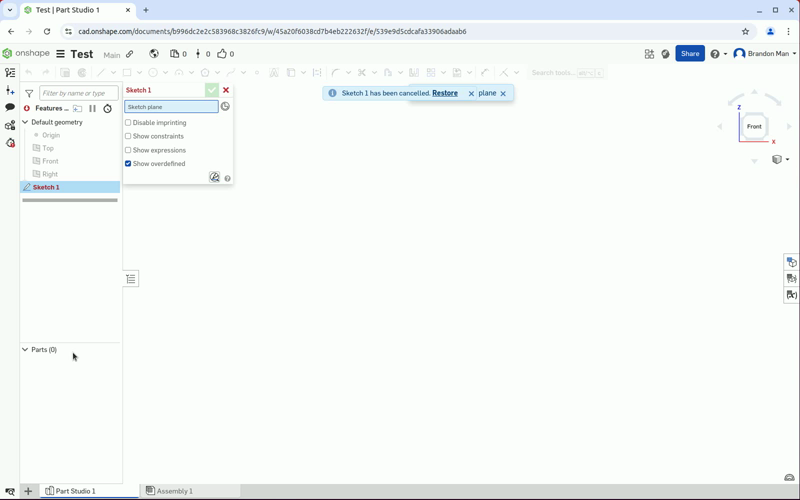
mouse_move(73, 163)
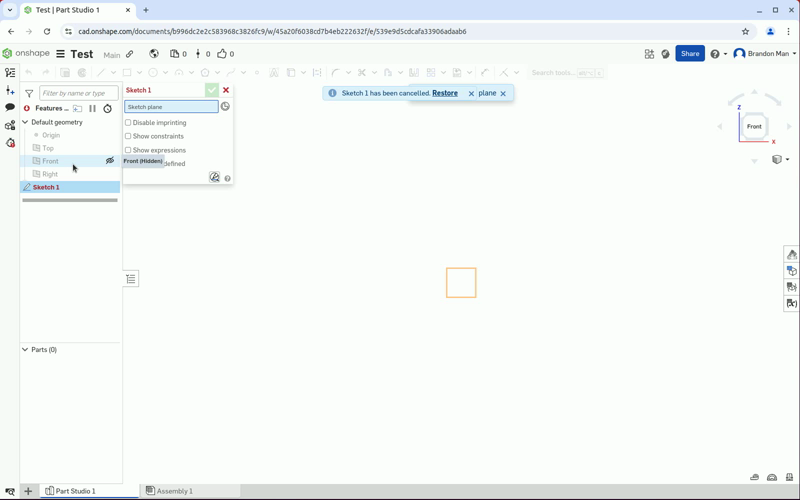
click(73, 163)
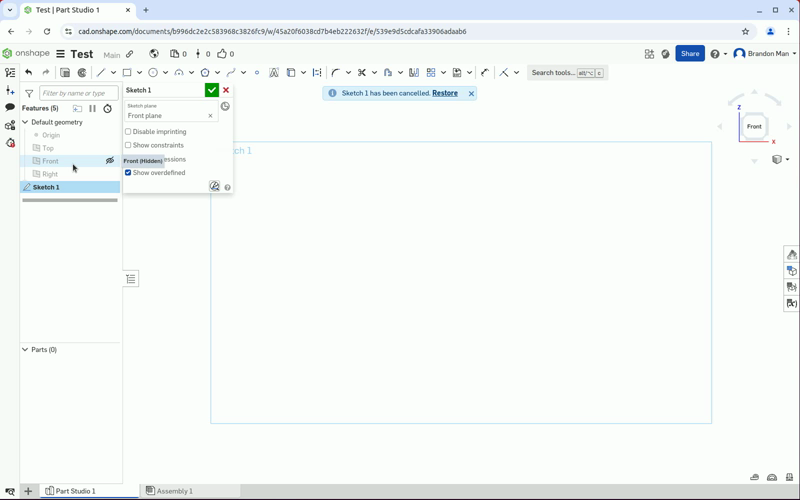
mouse_move(73, 352)
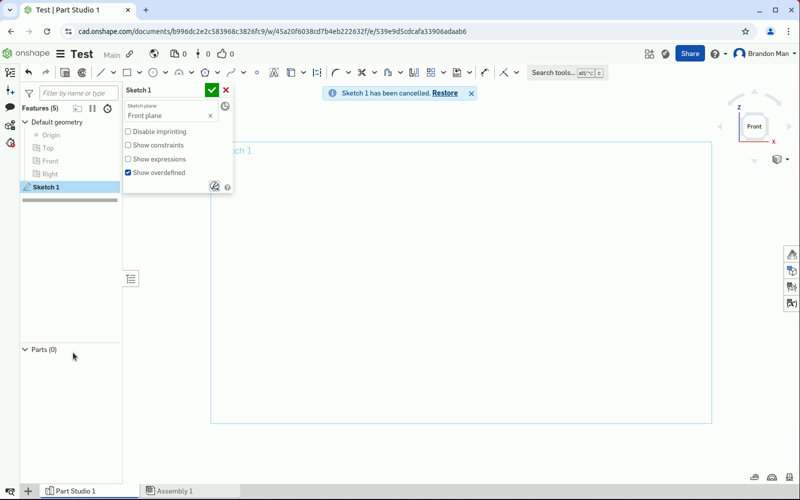
key(y)
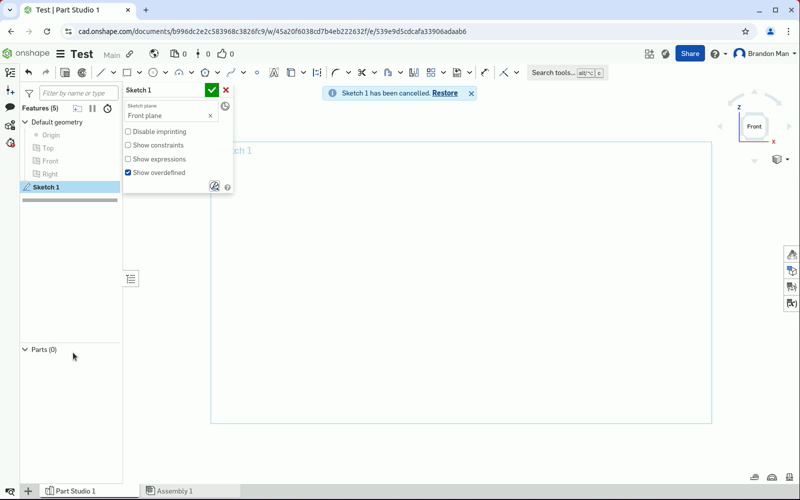
key(l)
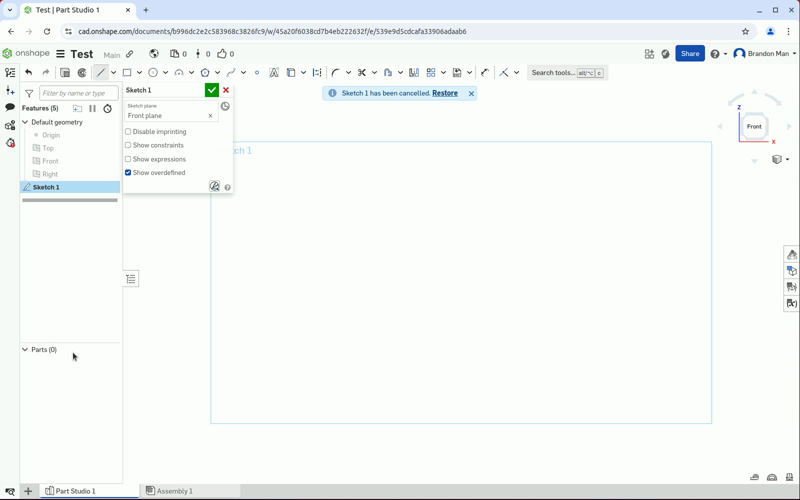
key_down(shift)
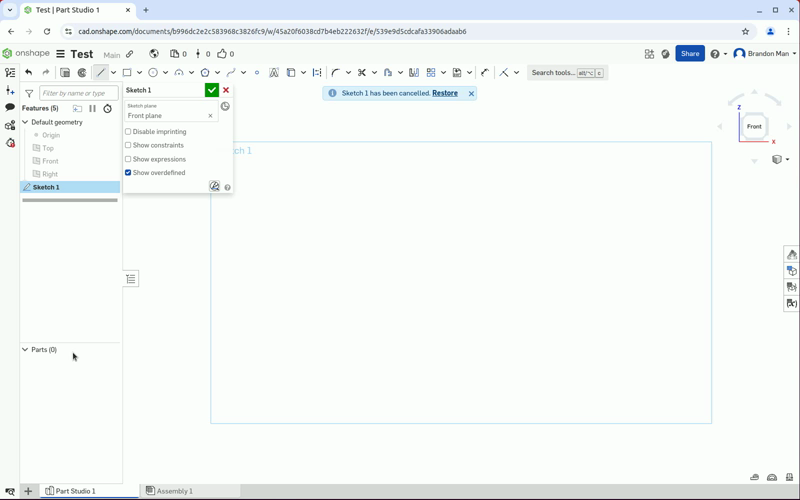
mouse_move(411, 321)
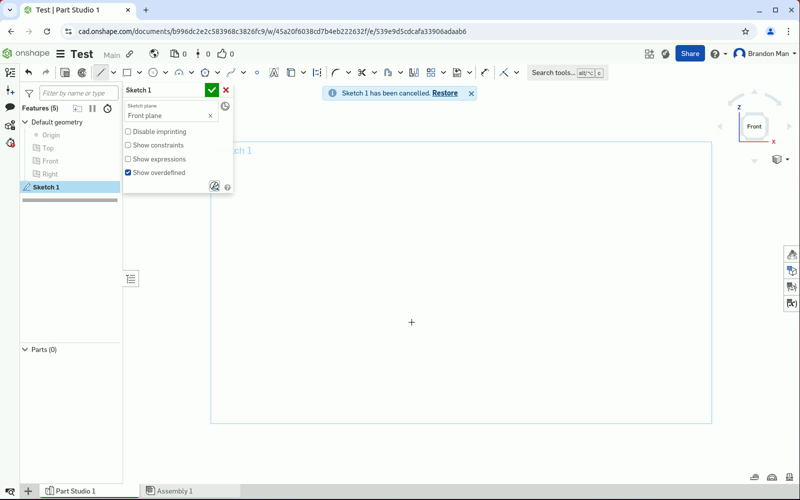
click(411, 321)
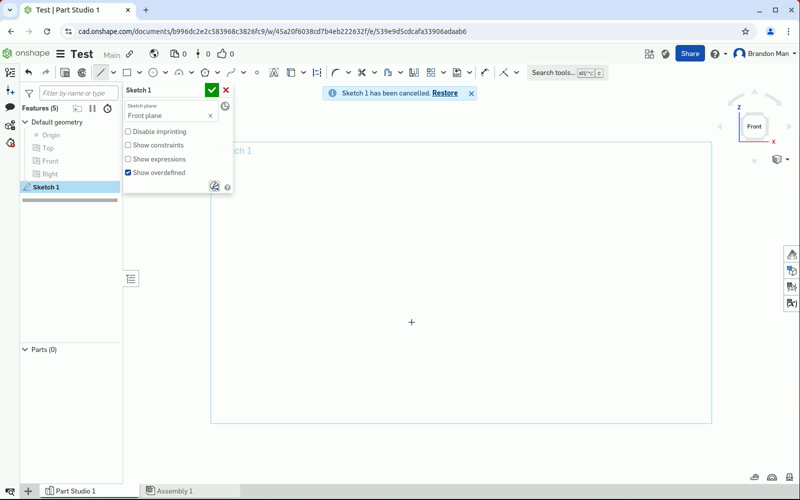
key_up(shift)
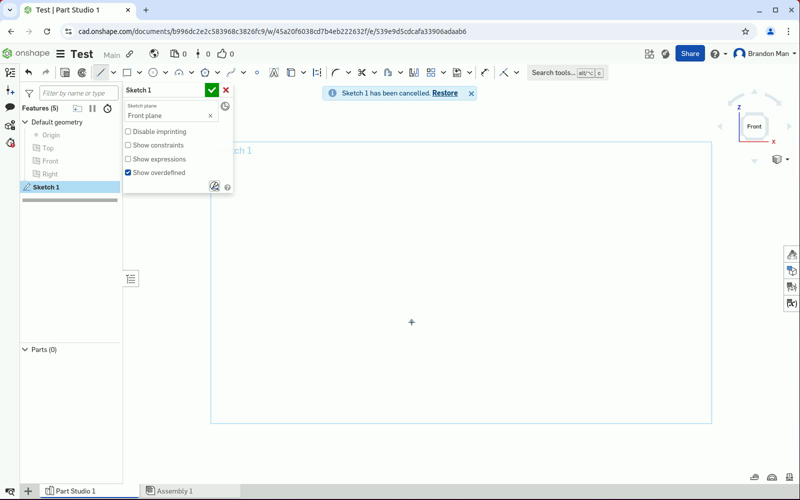
key_down(shift)
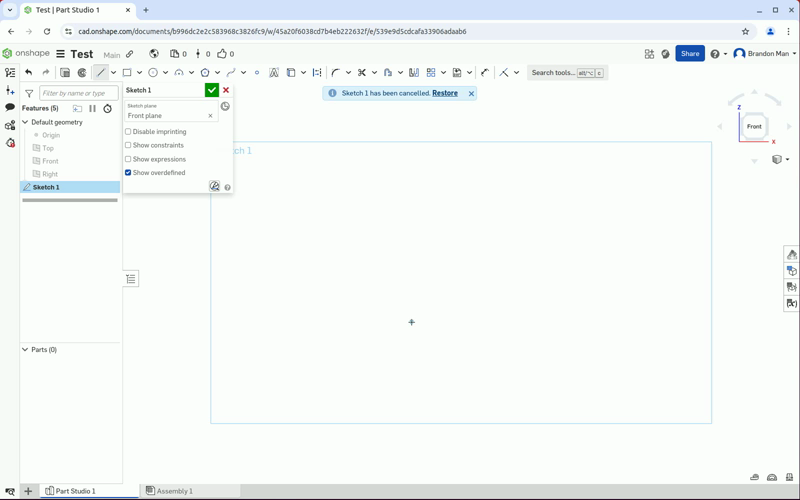
mouse_move(509, 321)
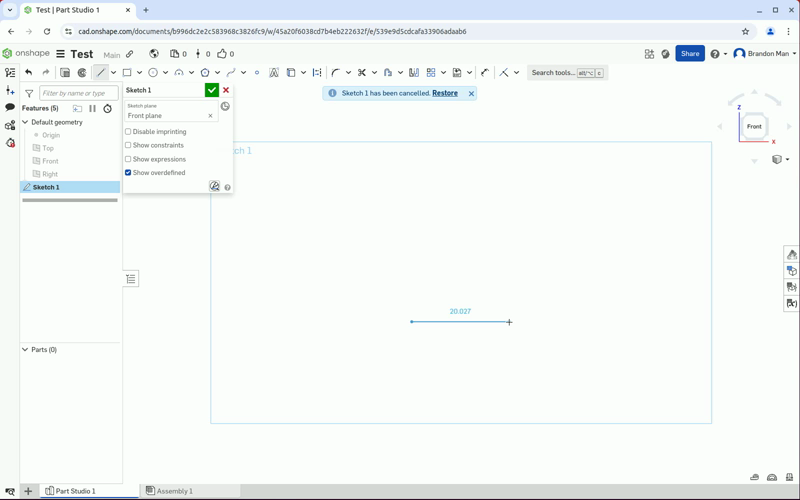
click(509, 321)
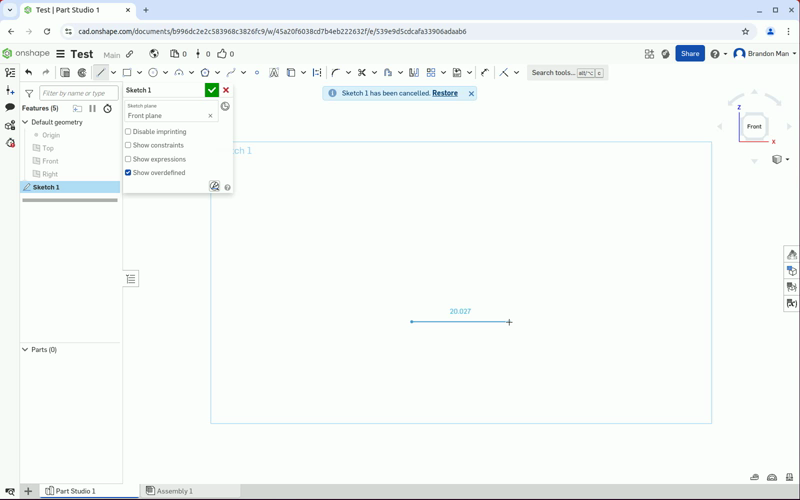
key_up(shift)
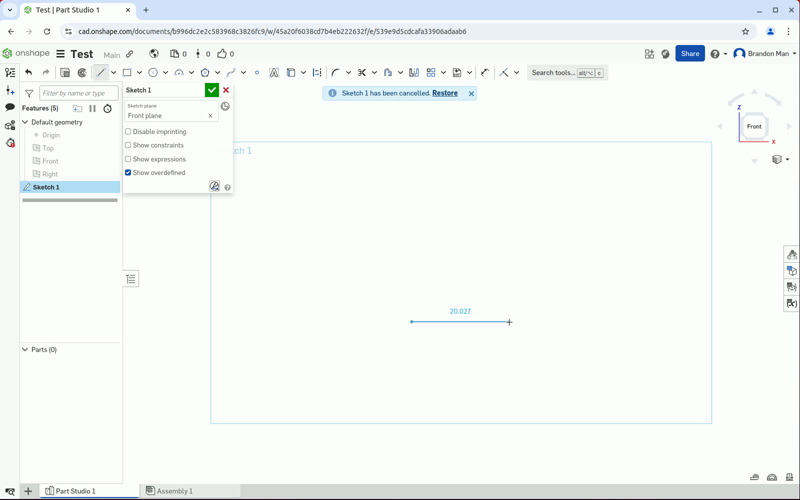
key_down(shift)
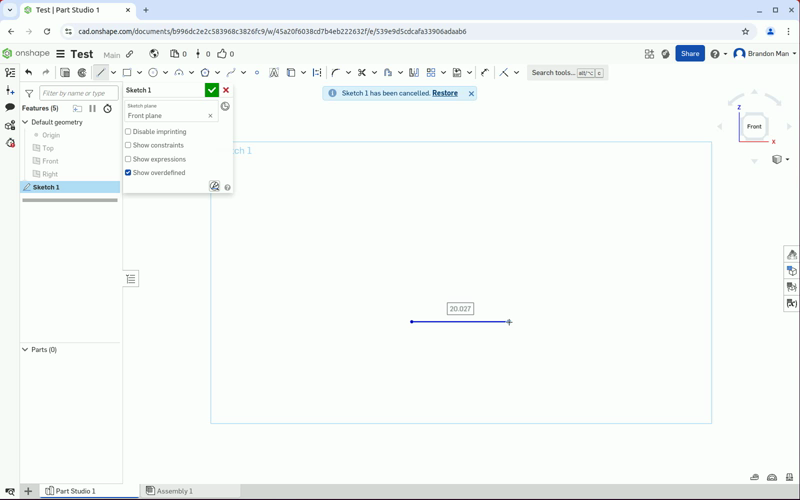
mouse_move(509, 243)
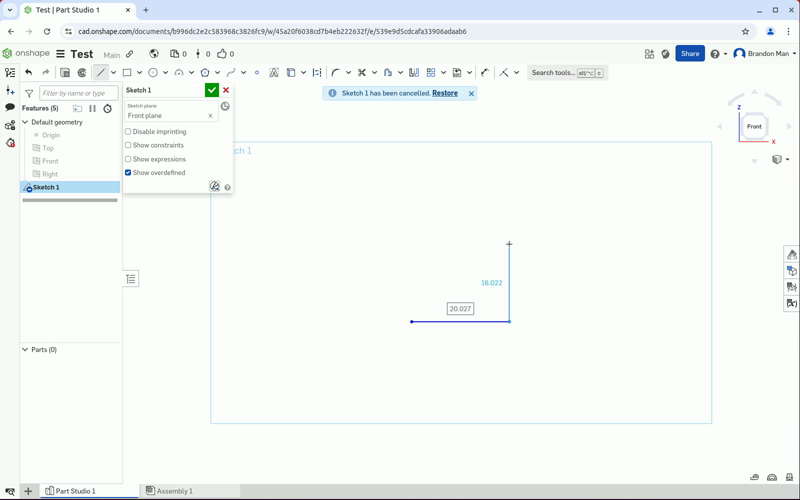
click(509, 243)
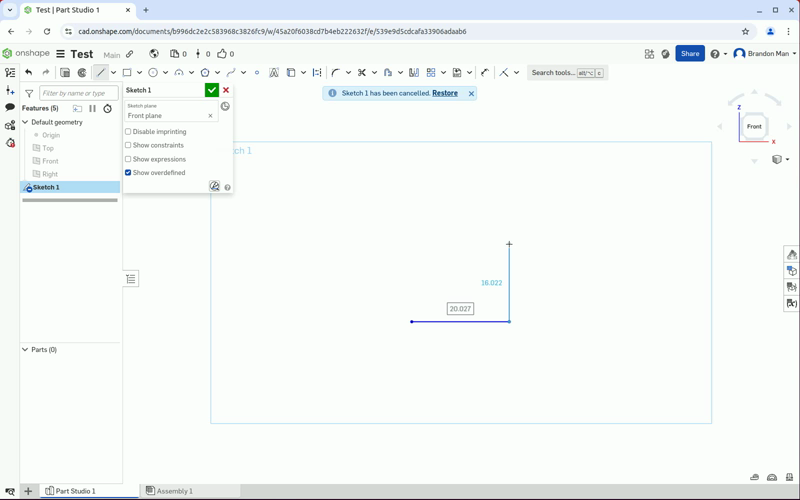
key_up(shift)
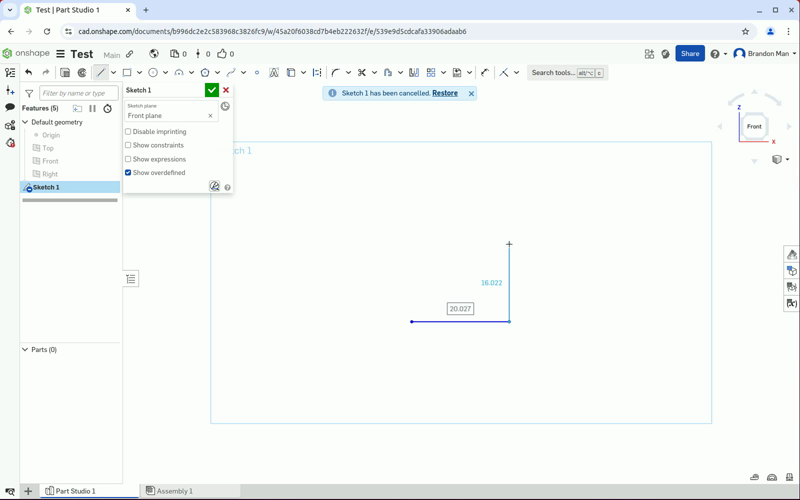
key_down(shift)
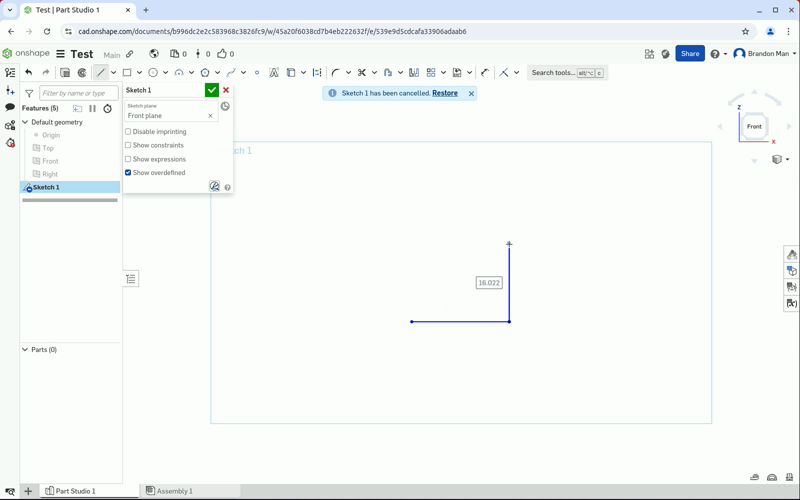
mouse_move(411, 243)
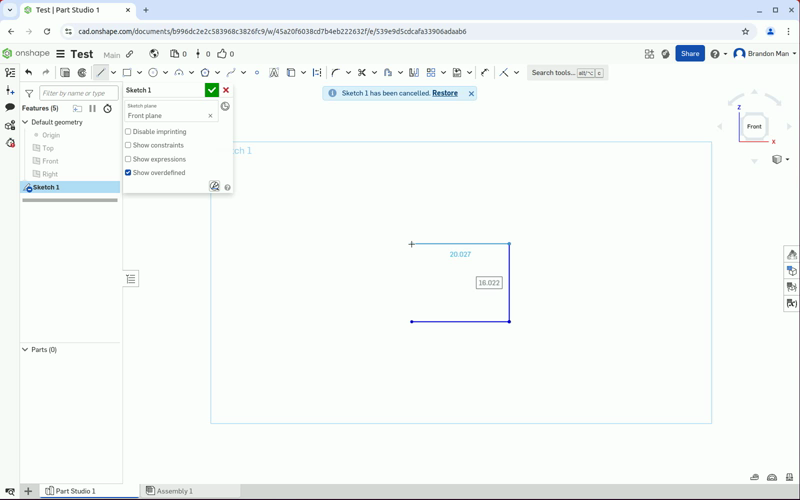
click(411, 243)
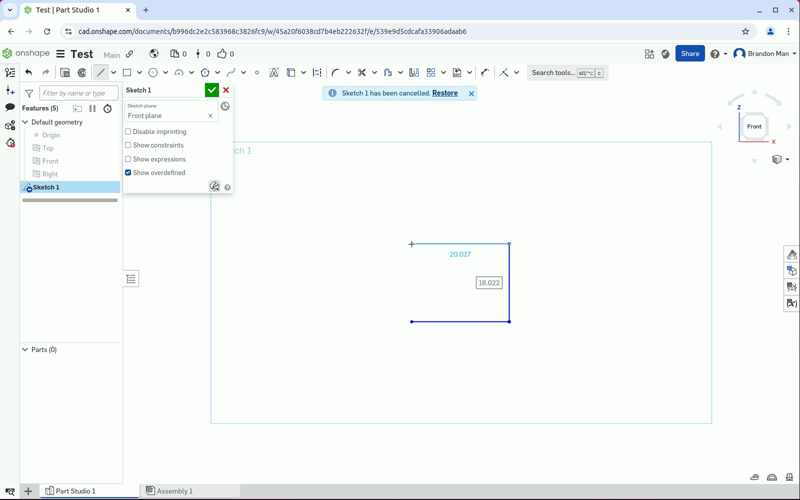
key_up(shift)
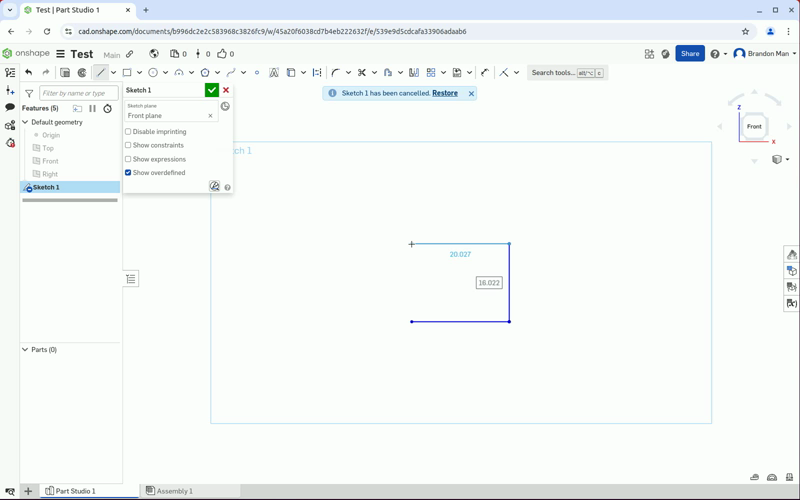
key_down(shift)
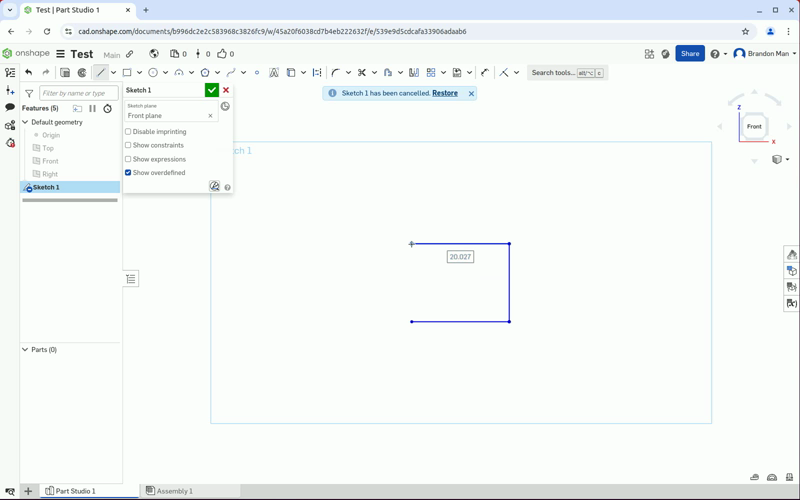
mouse_move(411, 321)
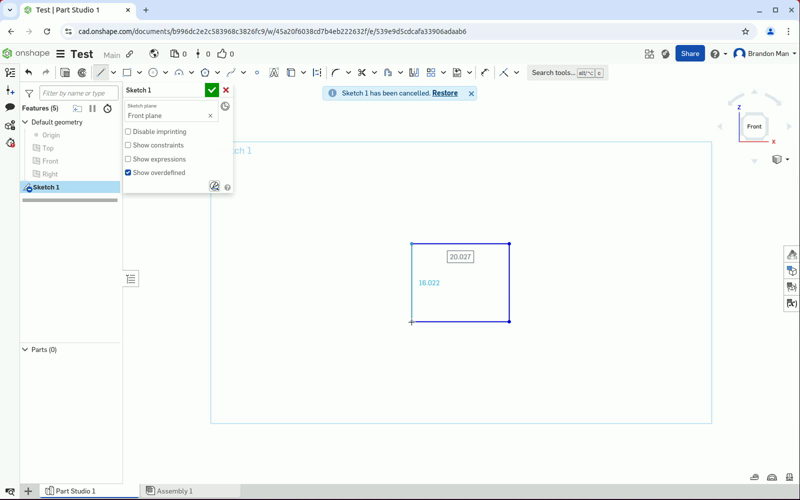
key_up(shift)
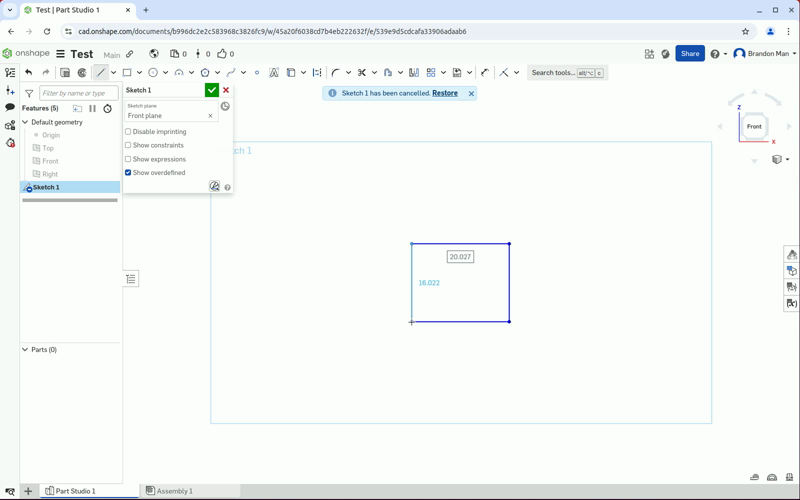
click(411, 321)
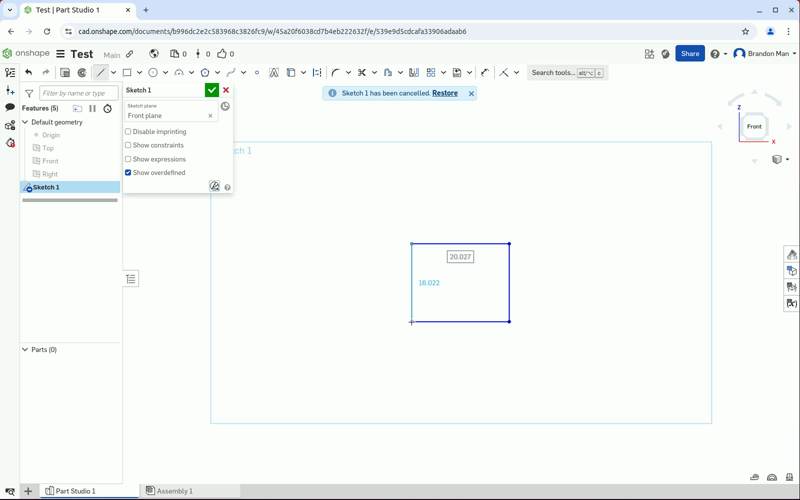
key(esc)
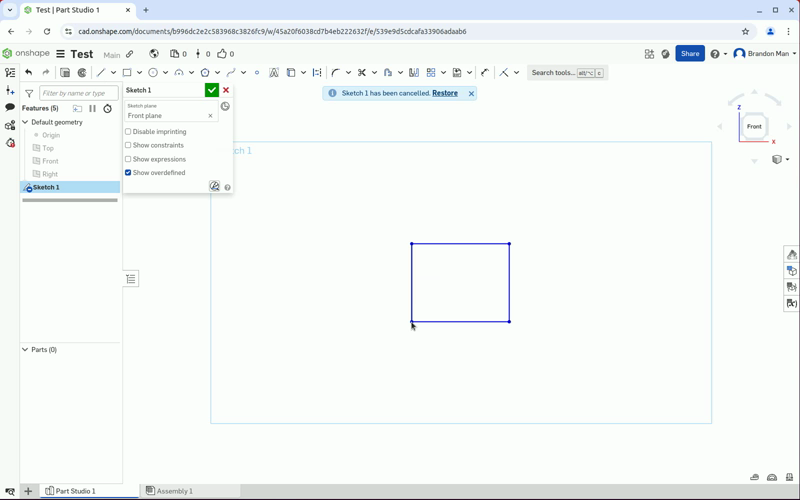
mouse_move(439, 263)
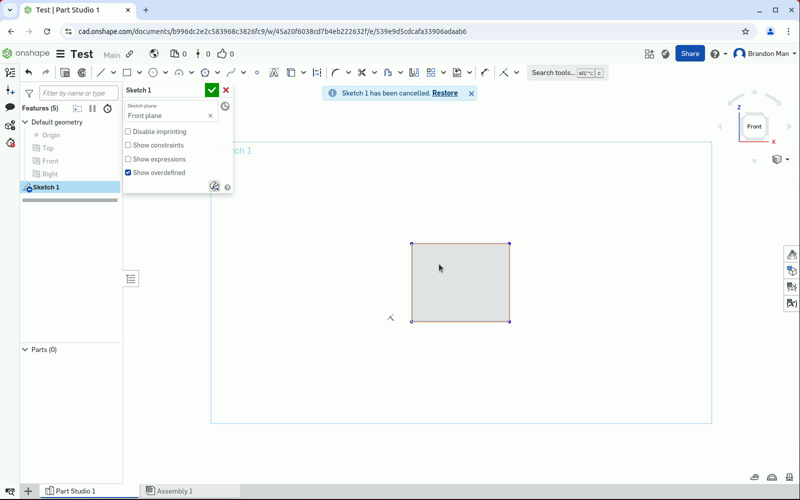
click(439, 263)
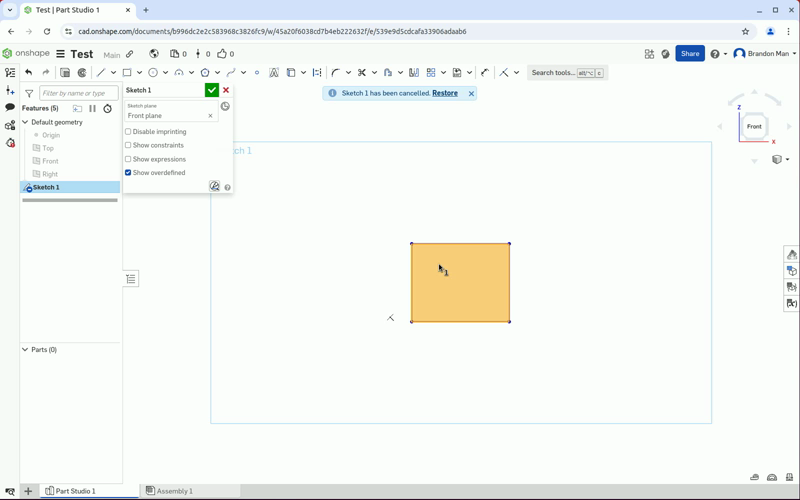
mouse_move(73, 352)
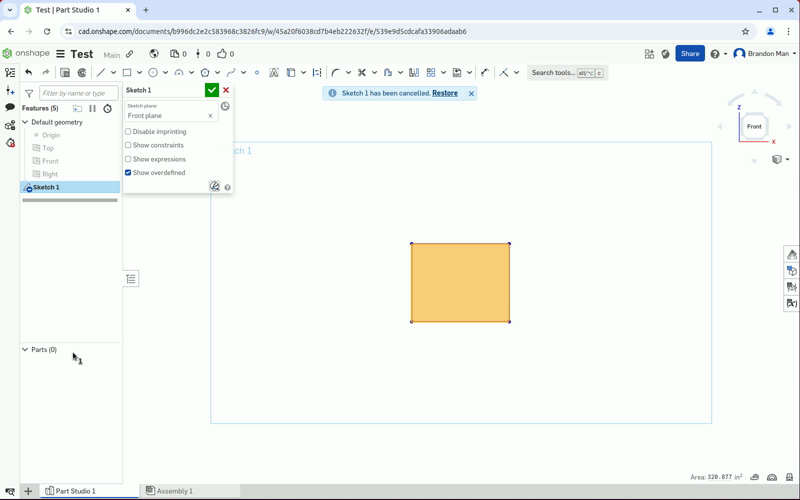
key(shift+y)
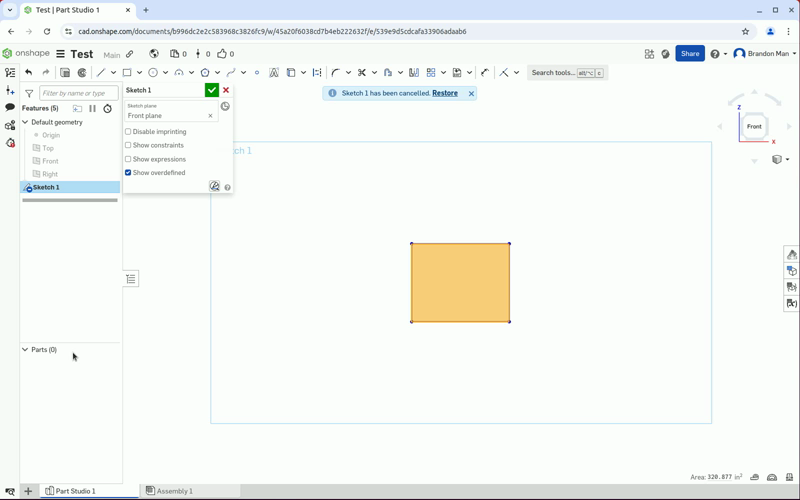
key(shift+e)
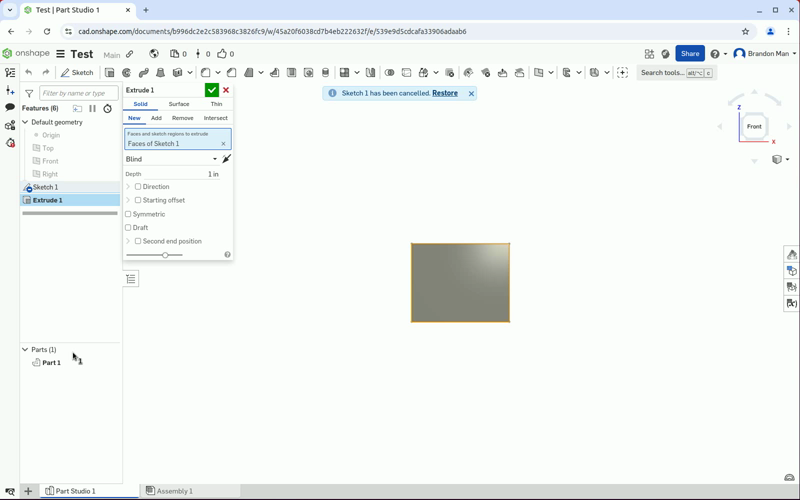
mouse_move(143, 106)
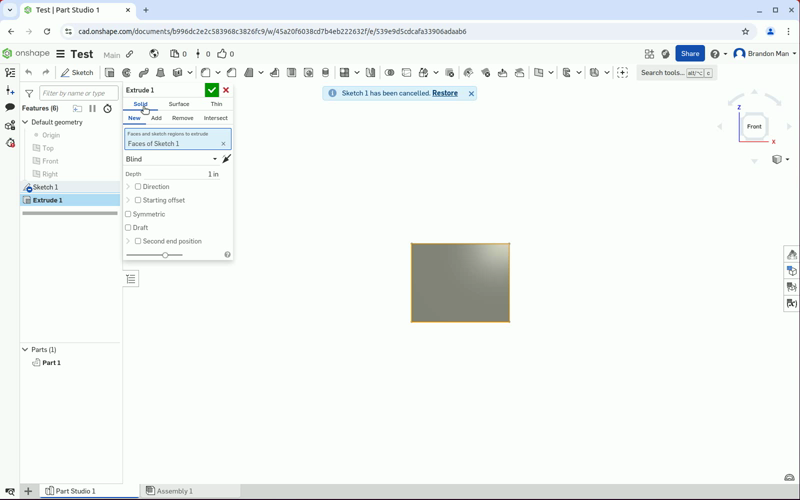
click(143, 106)
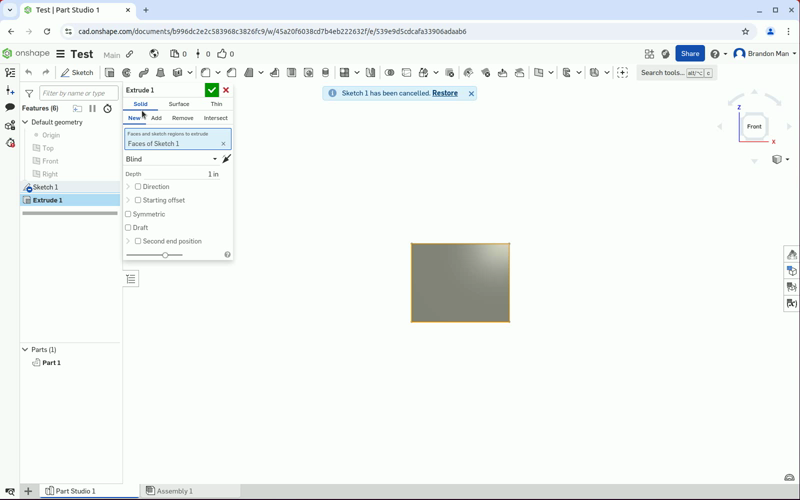
mouse_move(137, 120)
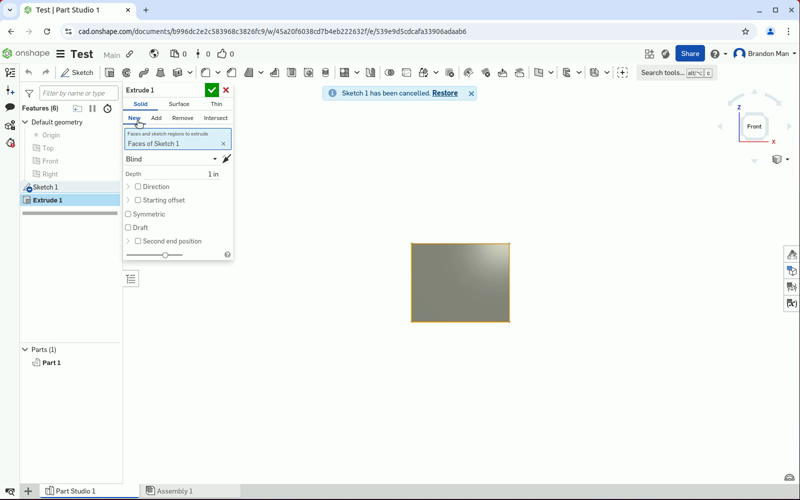
click(137, 120)
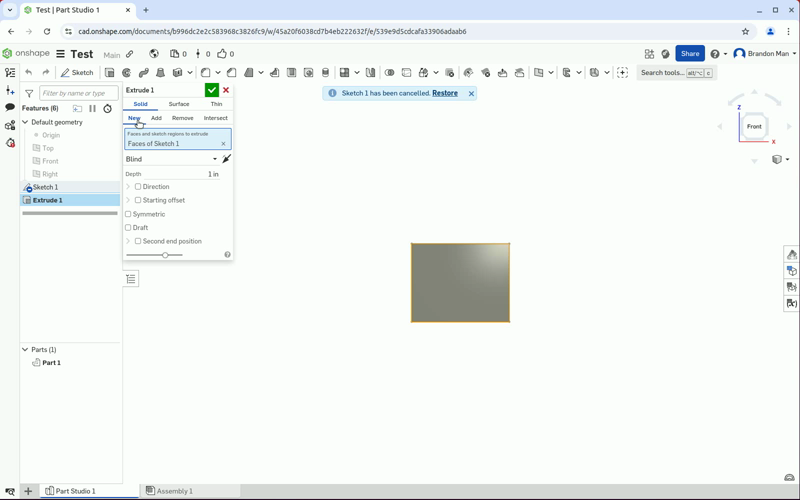
key(tab, 4)
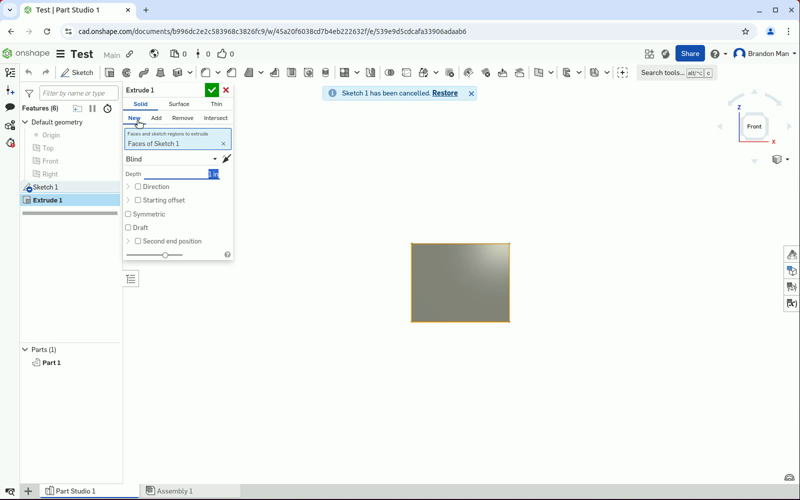
text(10.11)
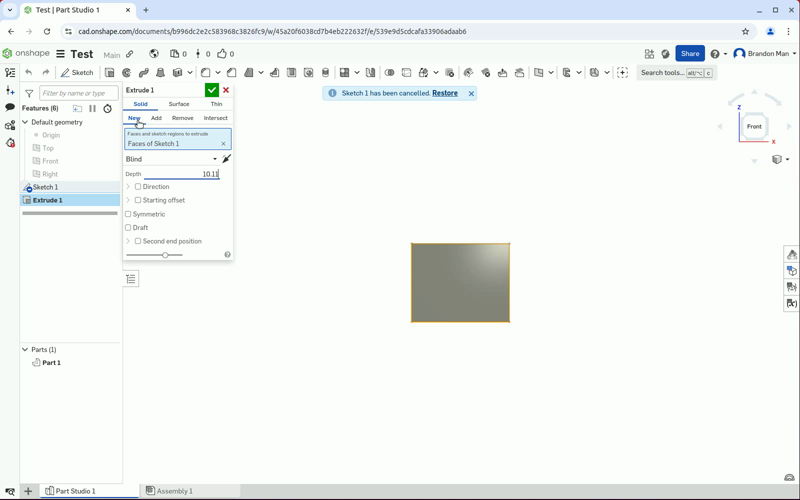
key(enter)
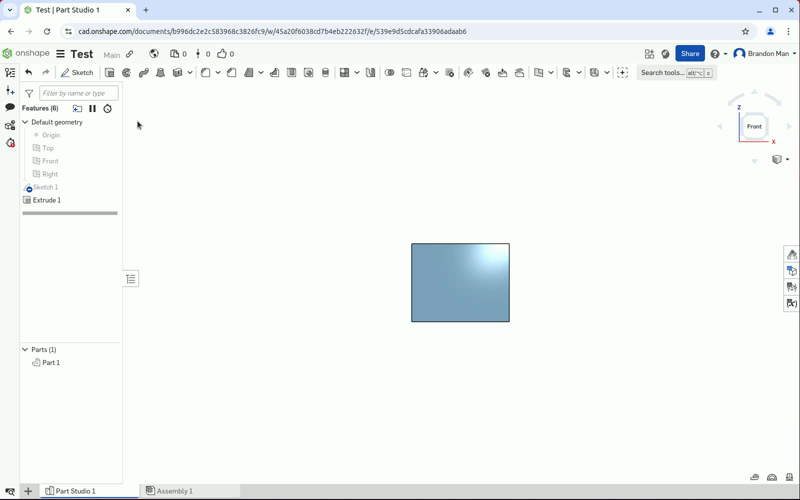
key(shift+h)
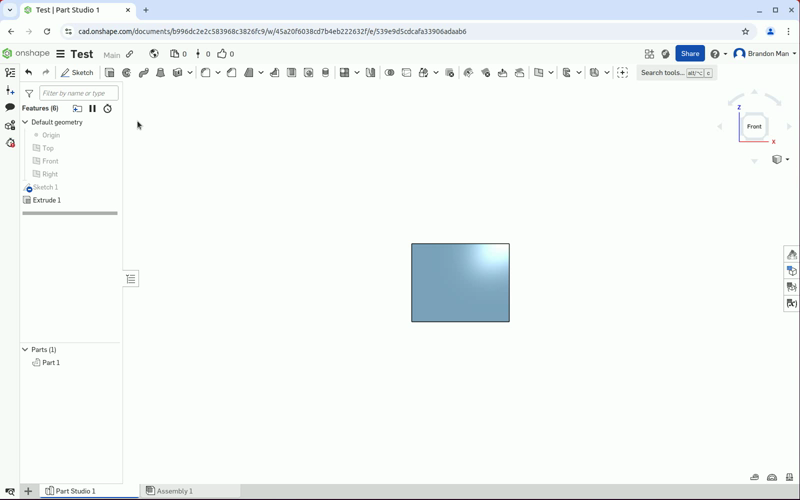
key(shift+h)
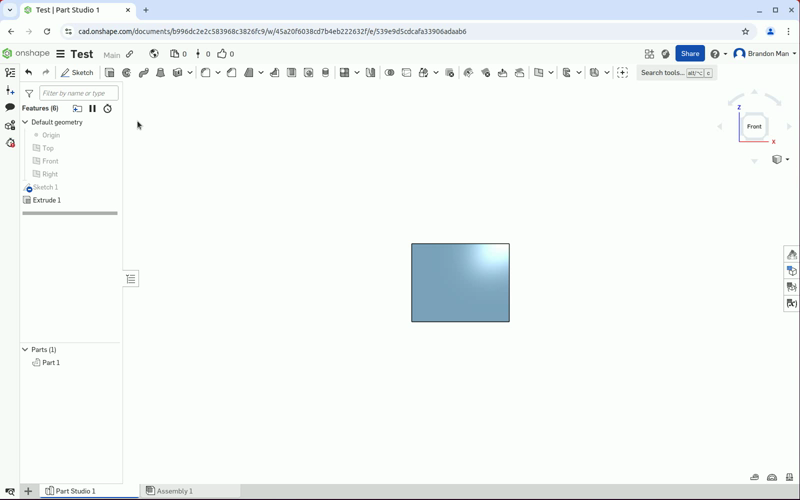
mouse_move(73, 189)
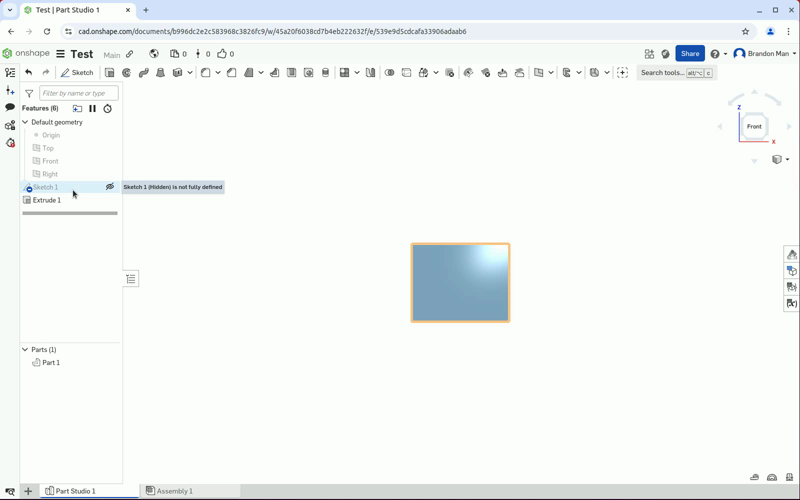
click(73, 189)
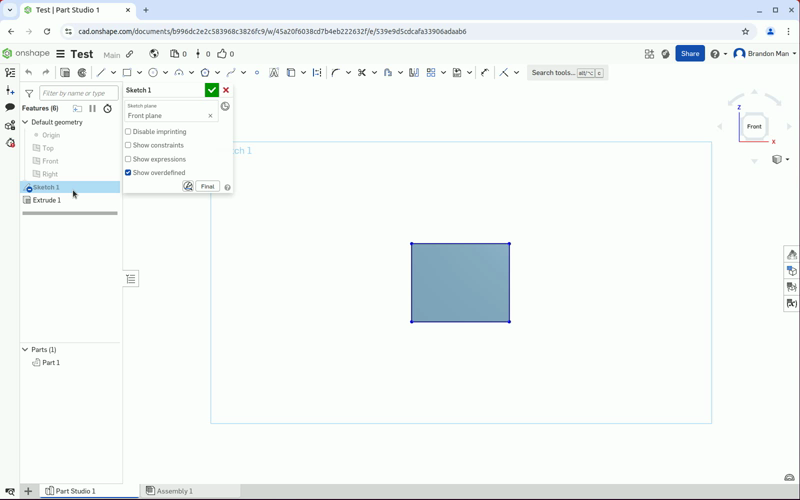
mouse_move(229, 92)
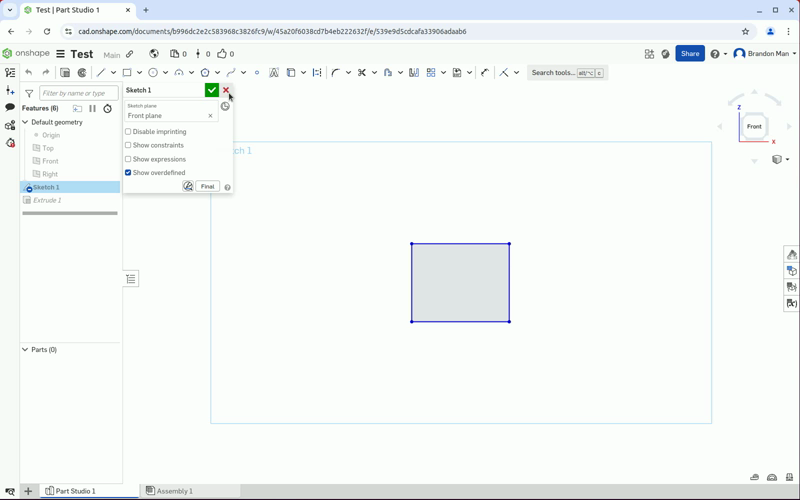
click(229, 92)
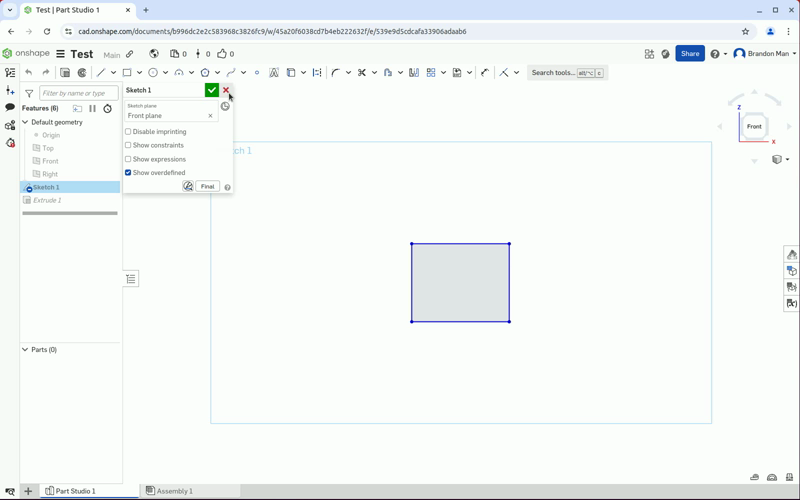
key(shift+s)
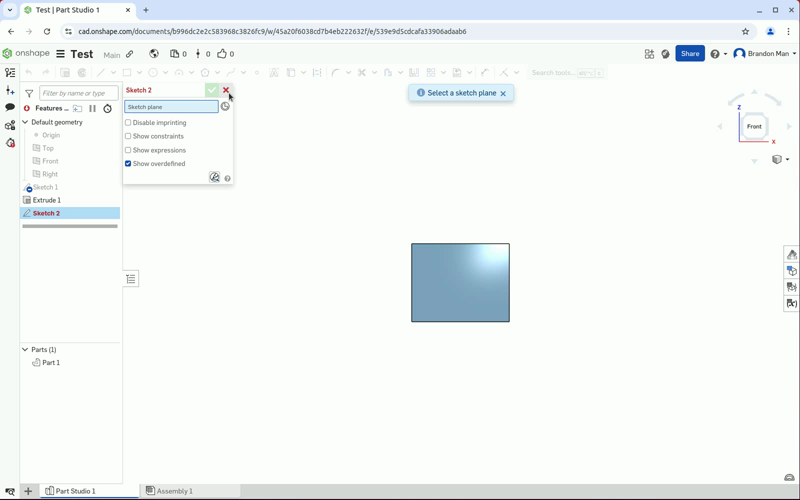
mouse_move(73, 163)
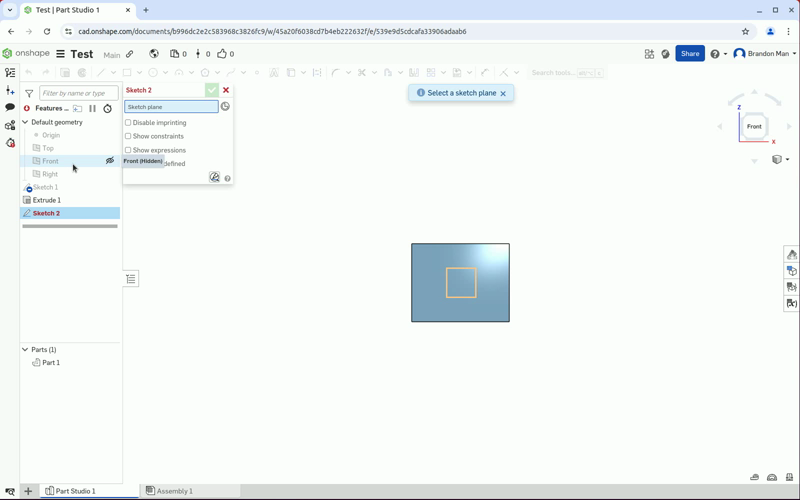
click(73, 163)
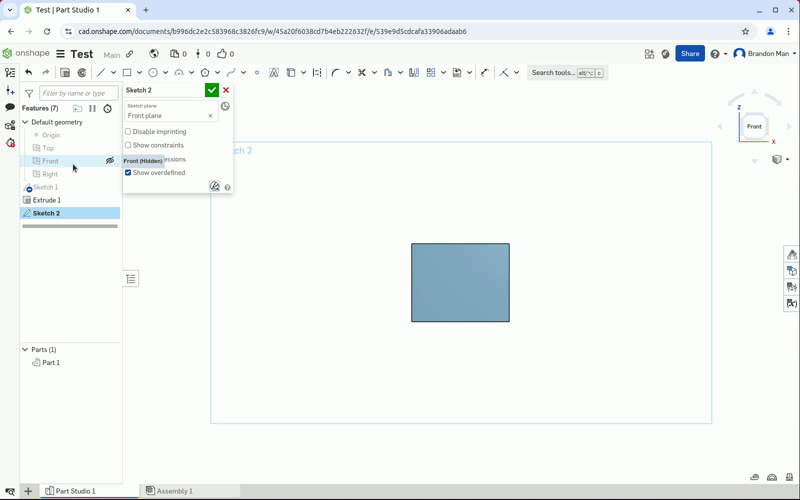
mouse_move(73, 352)
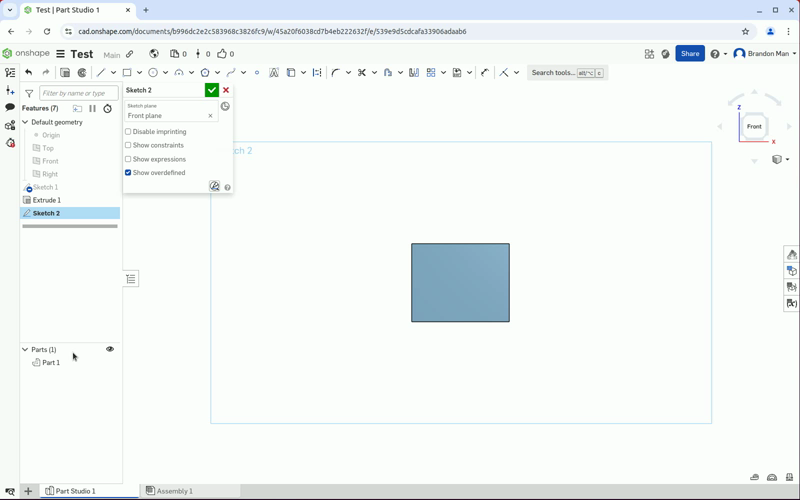
key(y)
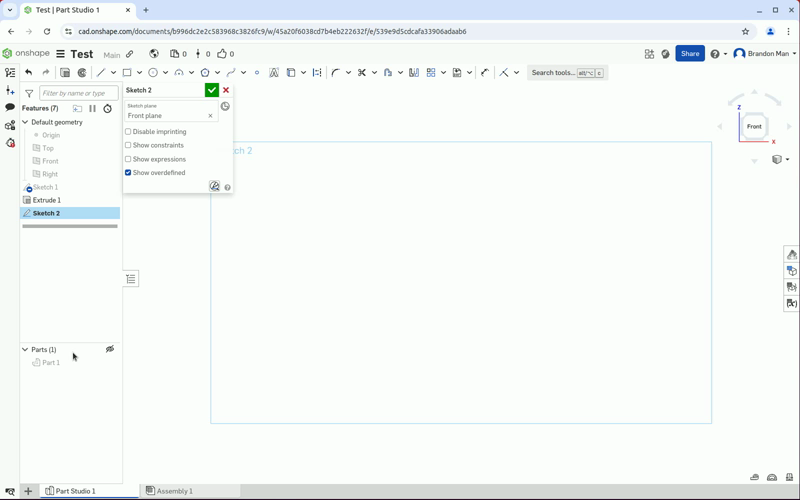
key(c)
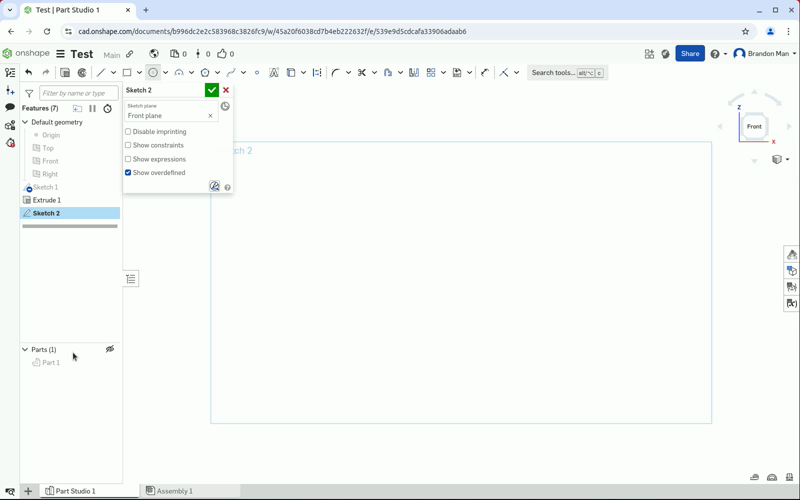
key_down(shift)
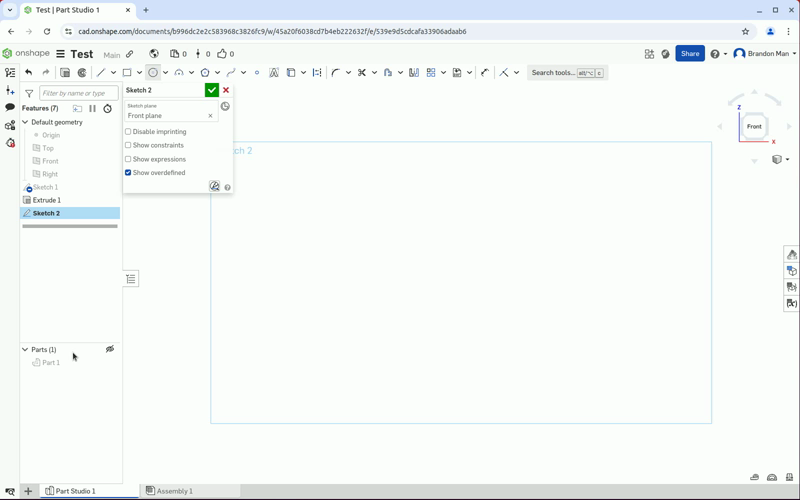
mouse_move(463, 282)
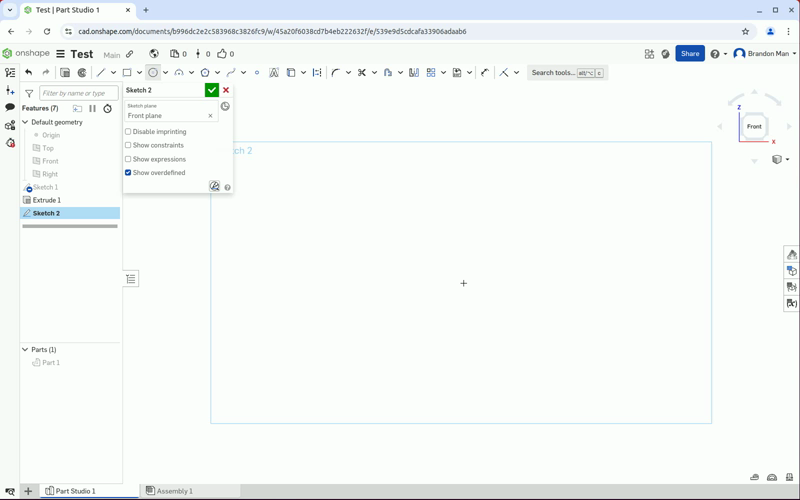
click(463, 282)
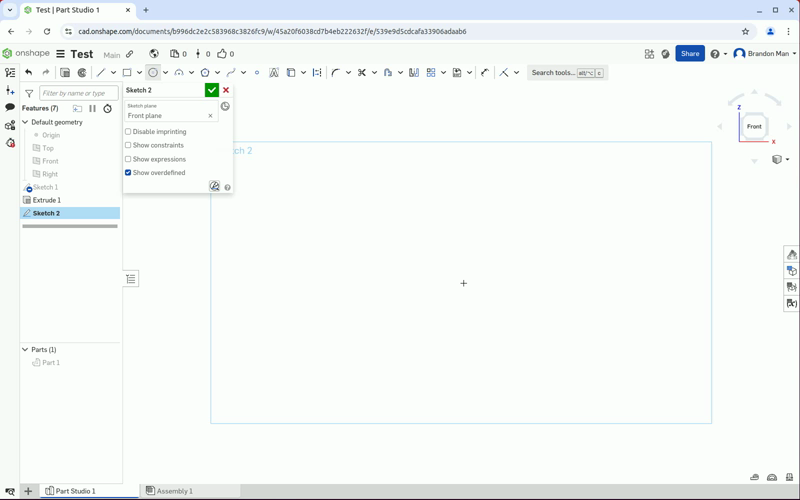
key_up(shift)
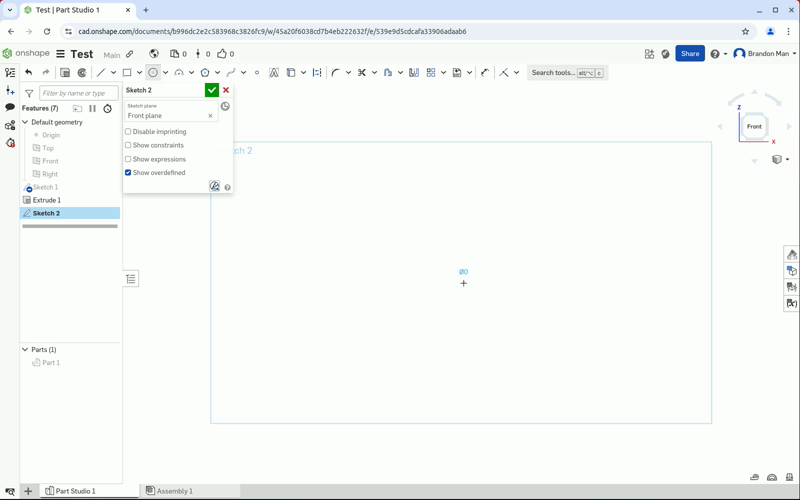
mouse_move(489, 282)
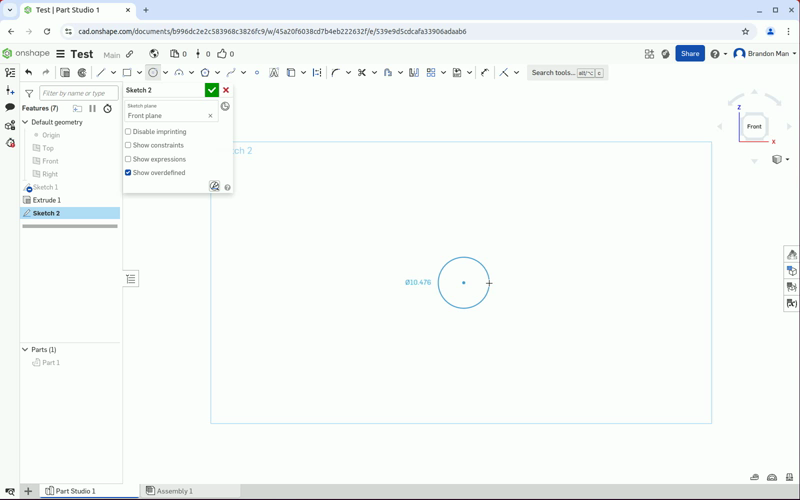
click(489, 282)
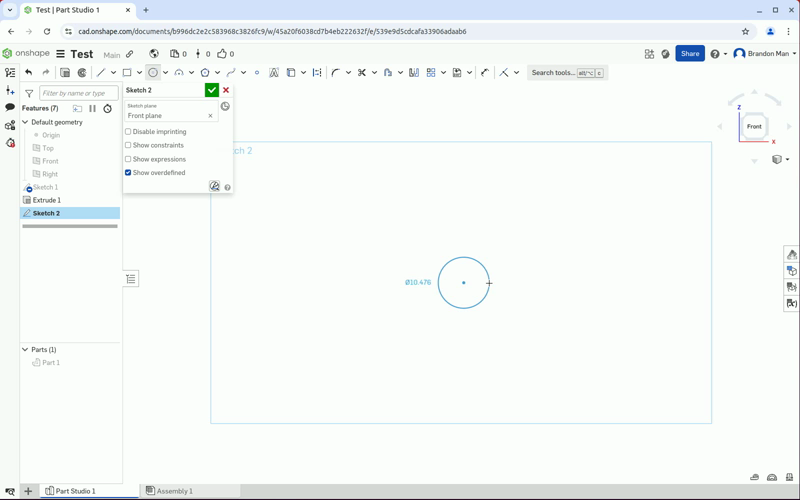
key(esc)
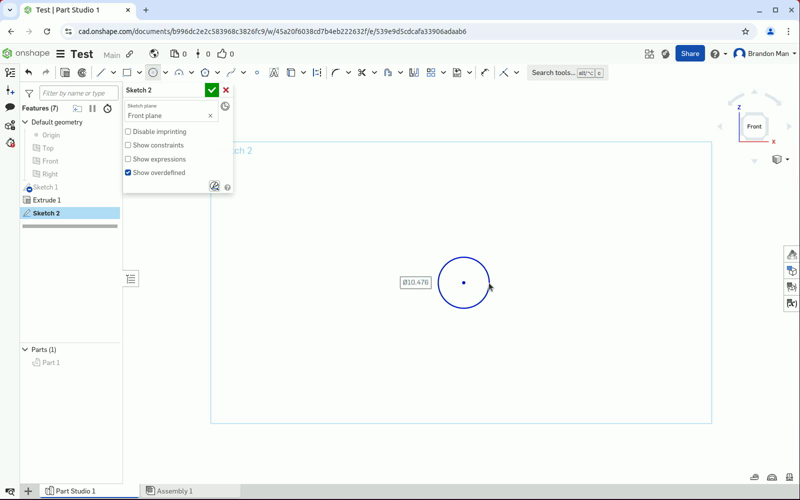
mouse_move(452, 278)
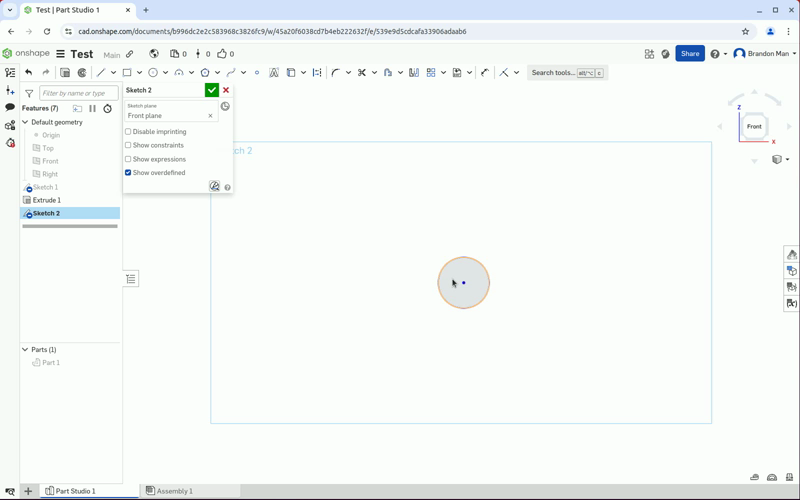
click(452, 278)
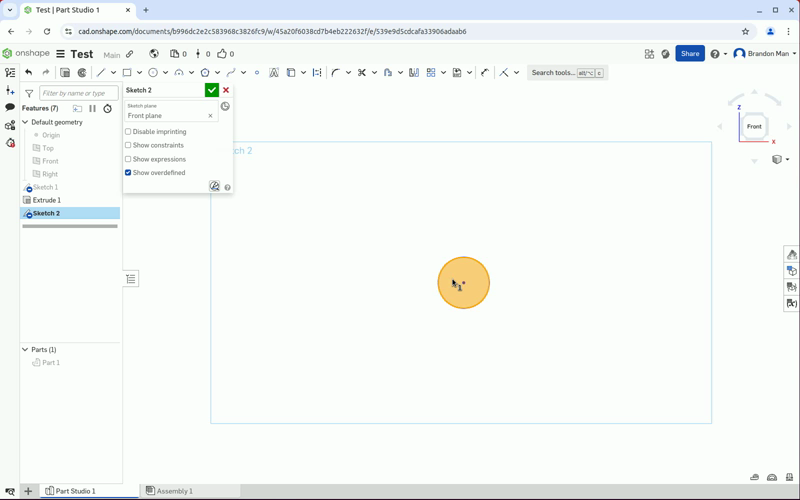
mouse_move(73, 352)
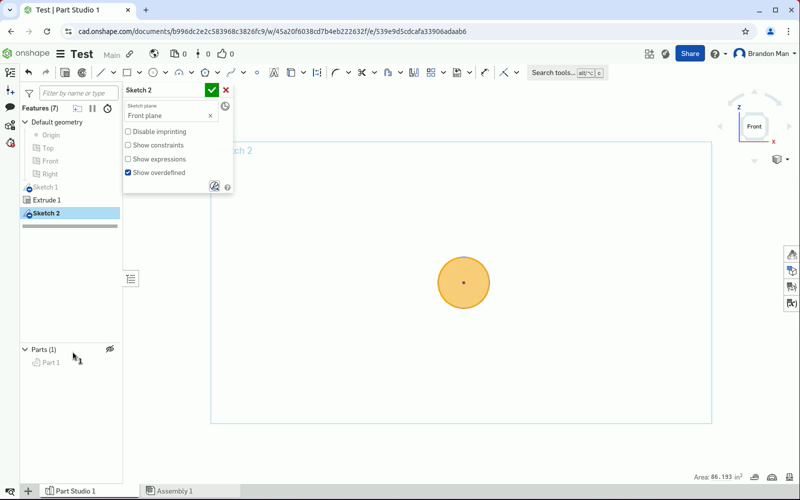
key(shift+y)
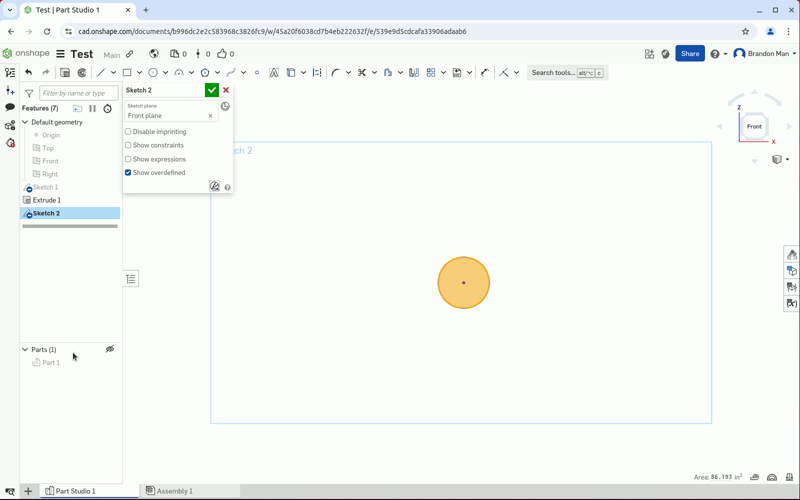
key(shift+e)
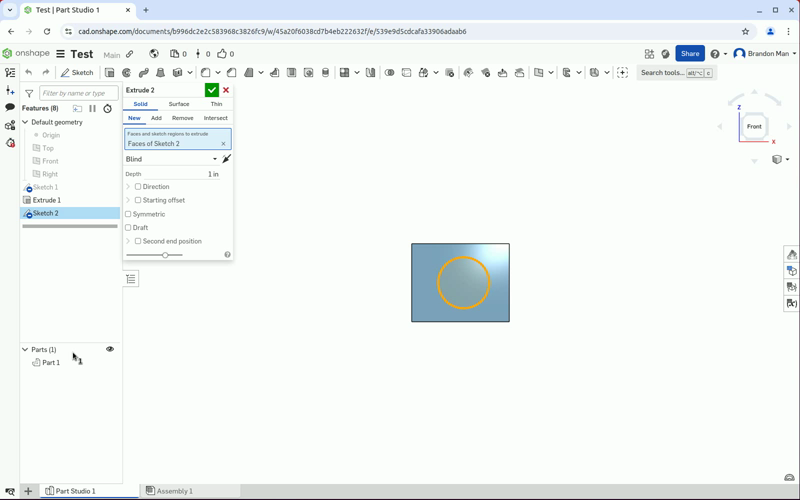
mouse_move(143, 106)
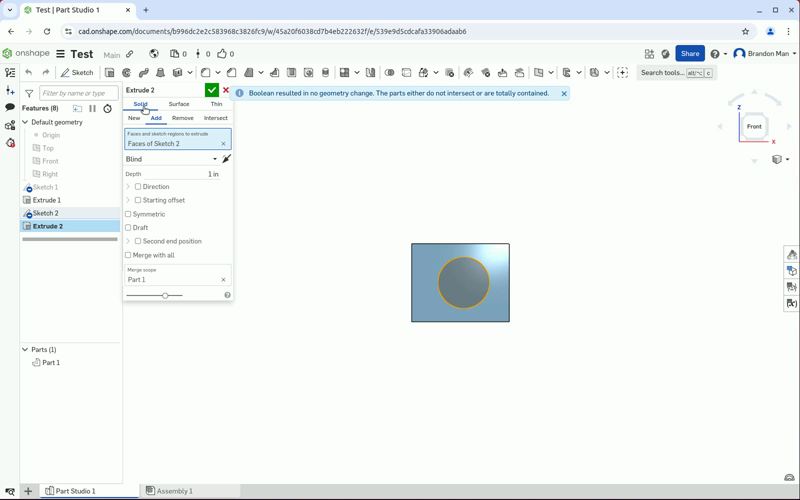
click(143, 106)
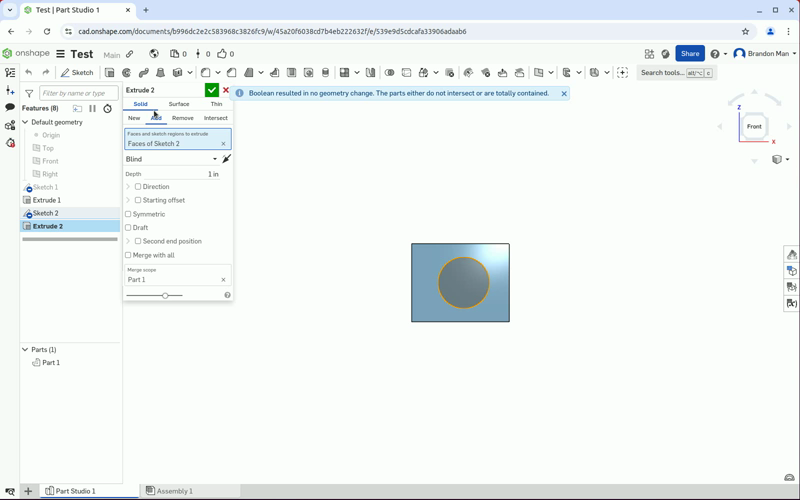
mouse_move(186, 120)
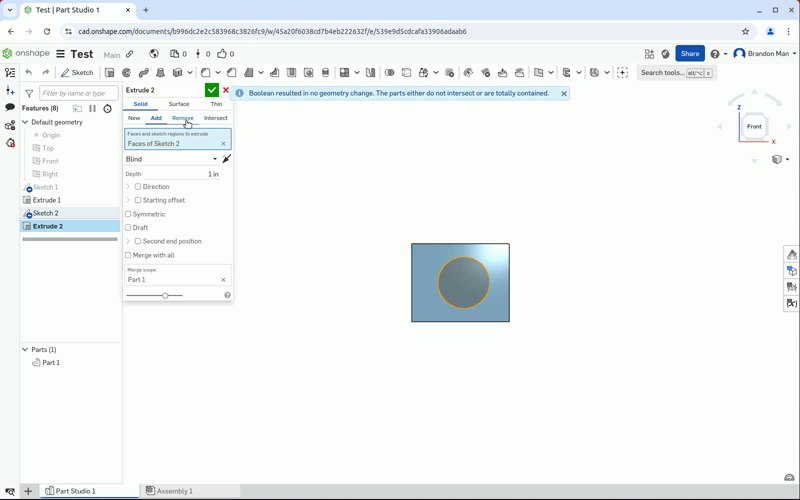
click(186, 120)
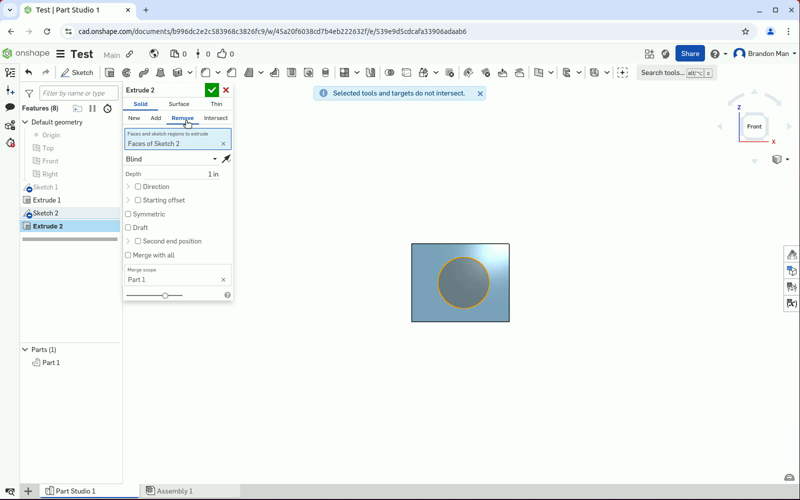
key(tab, 4)
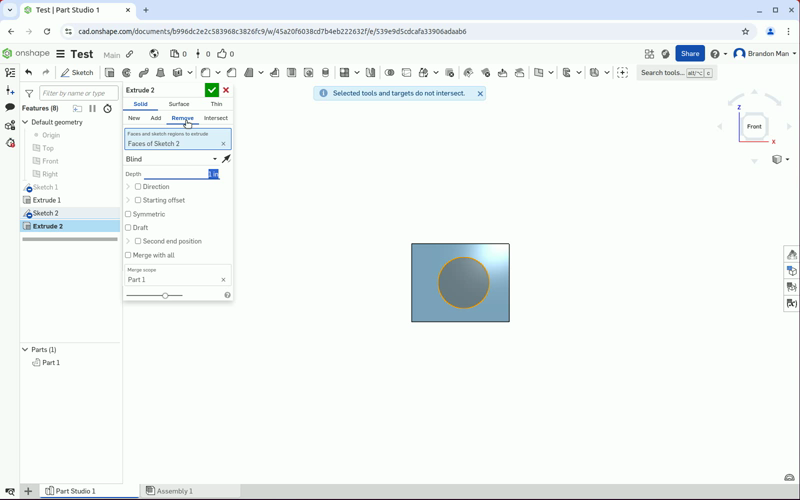
text(-10.11)
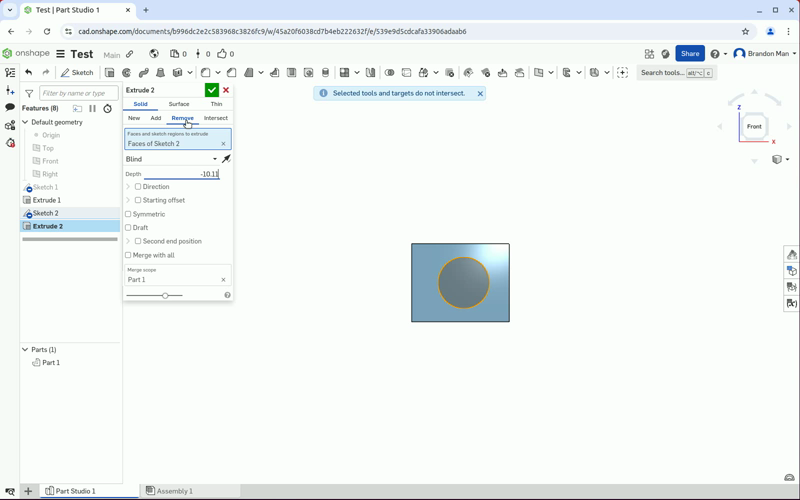
key(tab, 6)
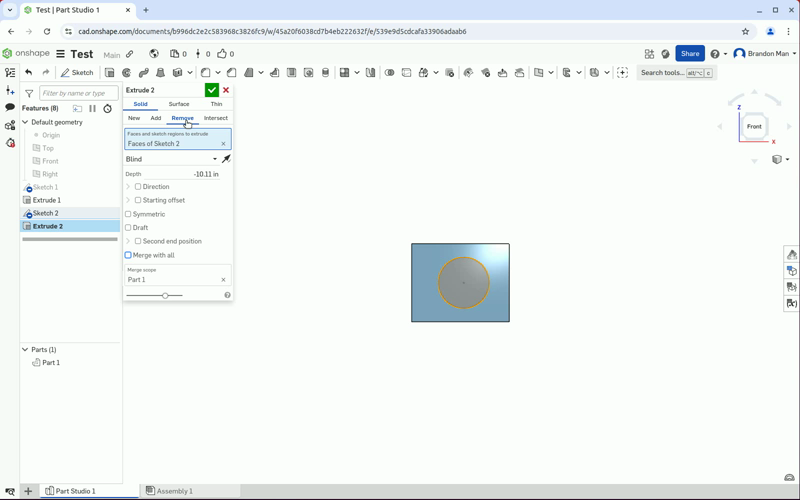
key(space)
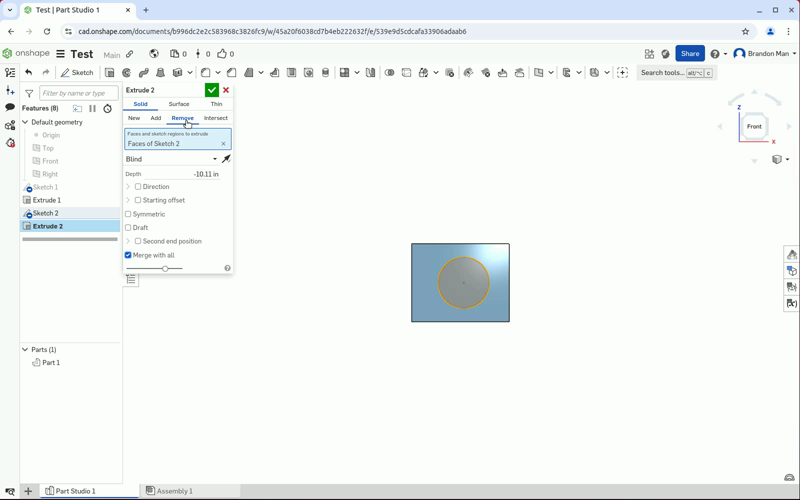
key(enter)
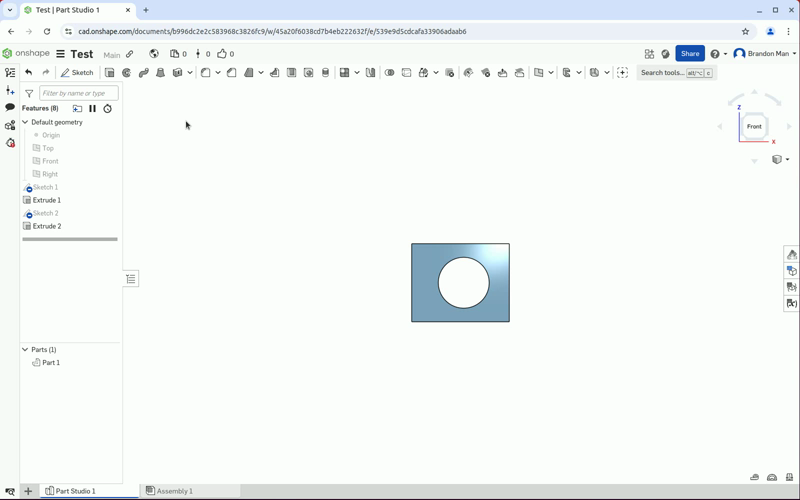
key(shift+h)
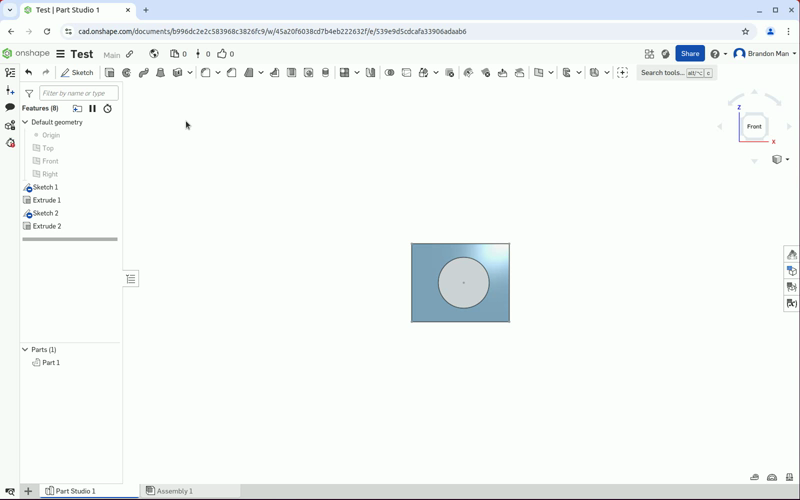
key(shift+h)
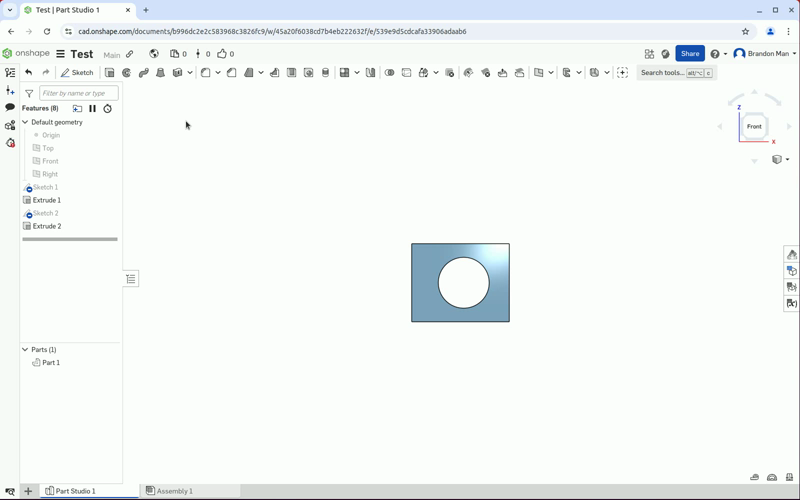
mouse_move(73, 189)
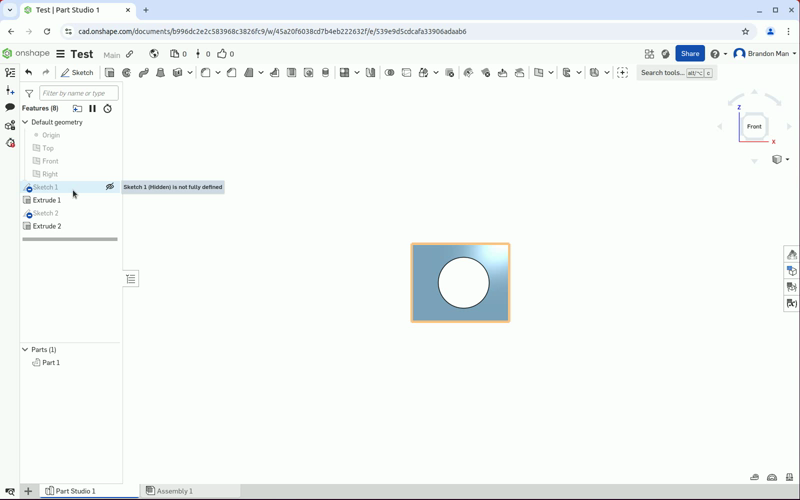
click(73, 189)
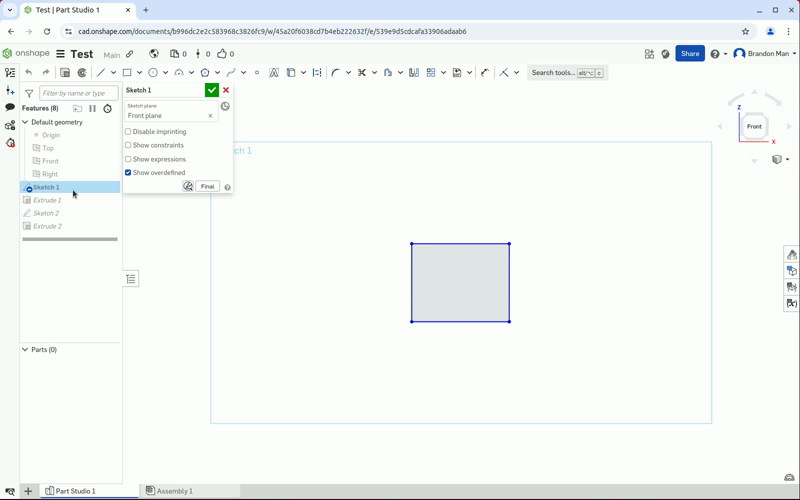
mouse_move(229, 92)
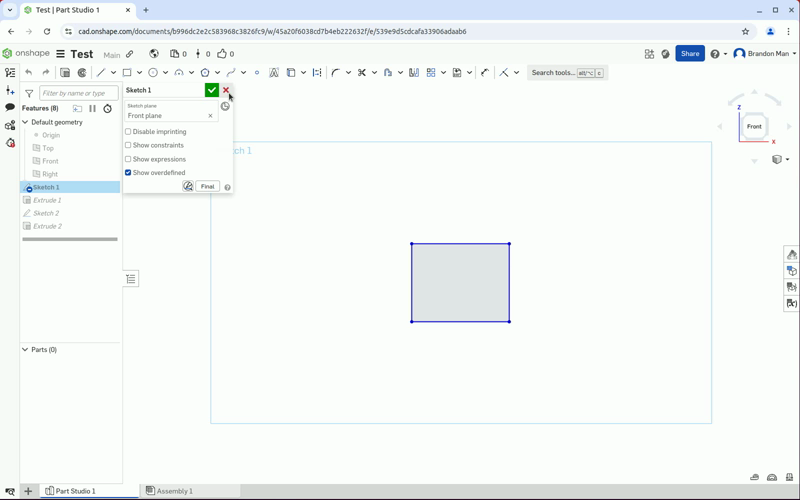
click(229, 92)
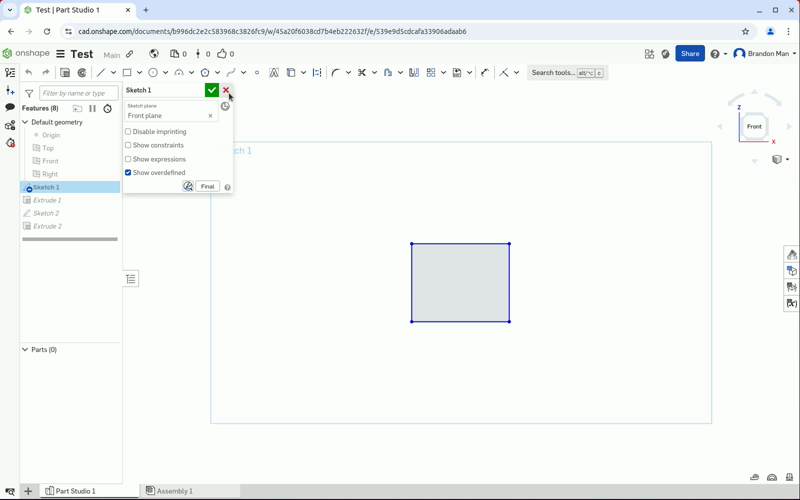
key(shift+s)
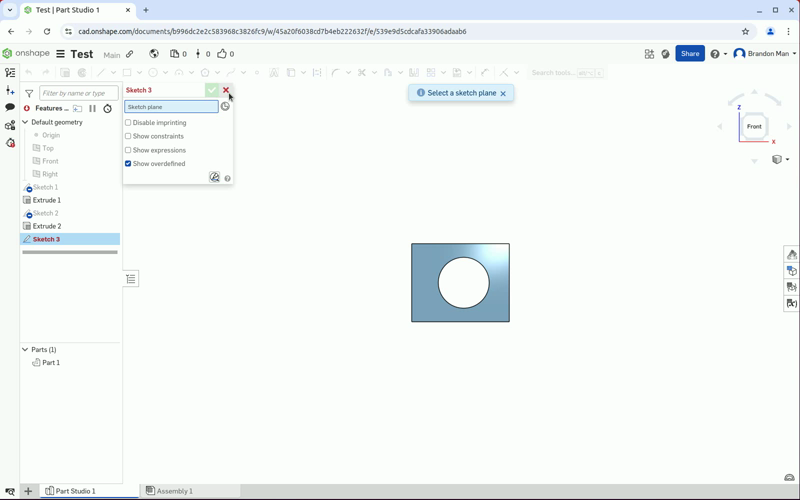
mouse_move(73, 163)
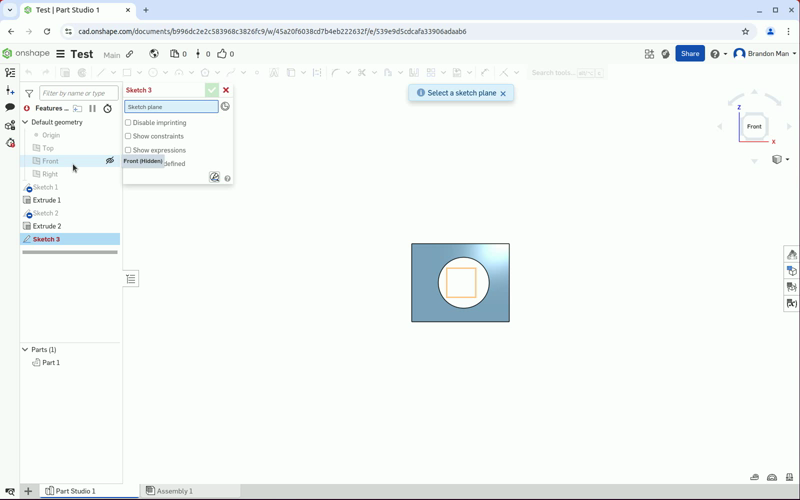
click(73, 163)
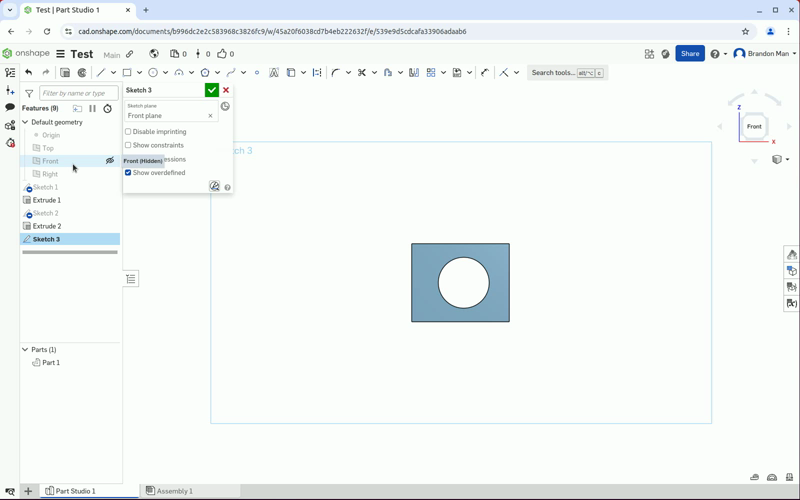
mouse_move(73, 352)
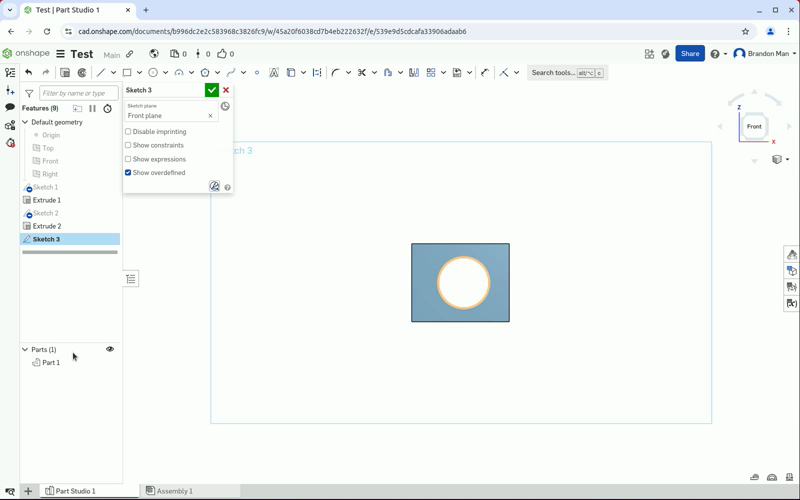
key(y)
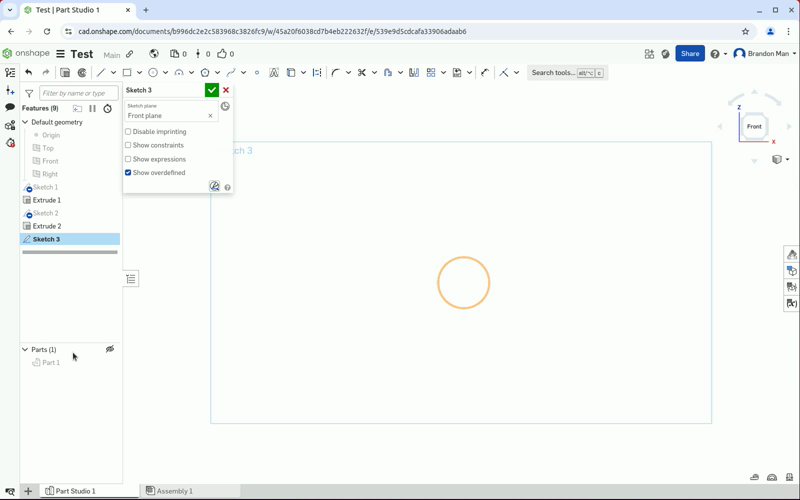
key(c)
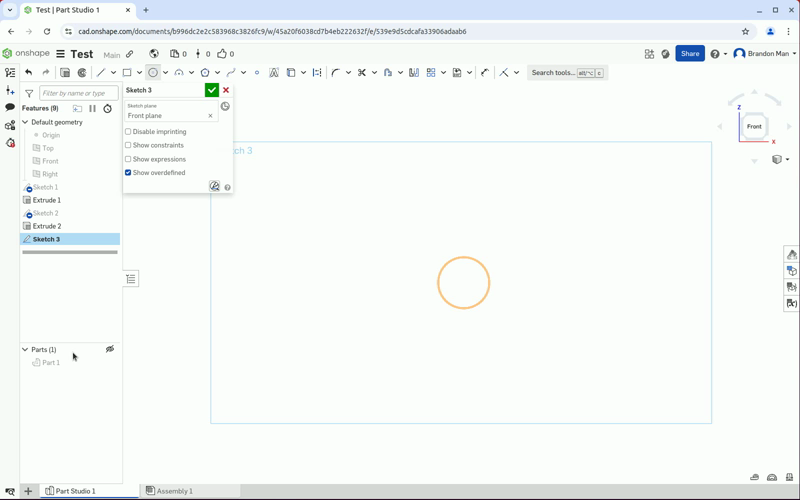
key_down(shift)
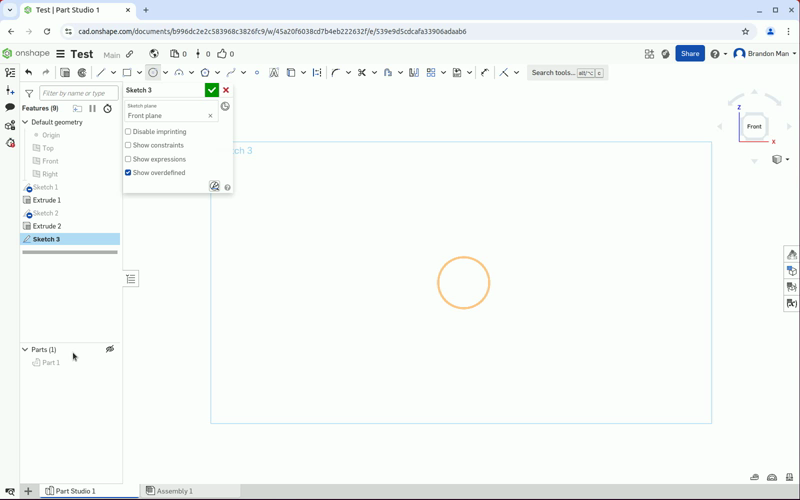
mouse_move(373, 278)
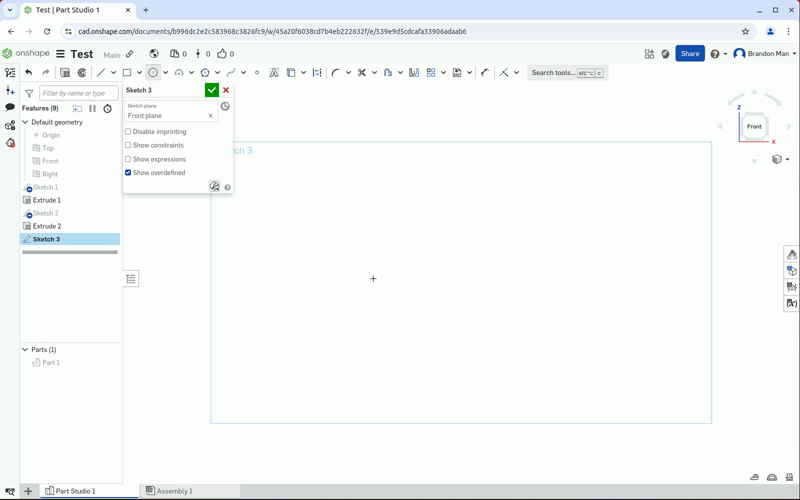
click(373, 278)
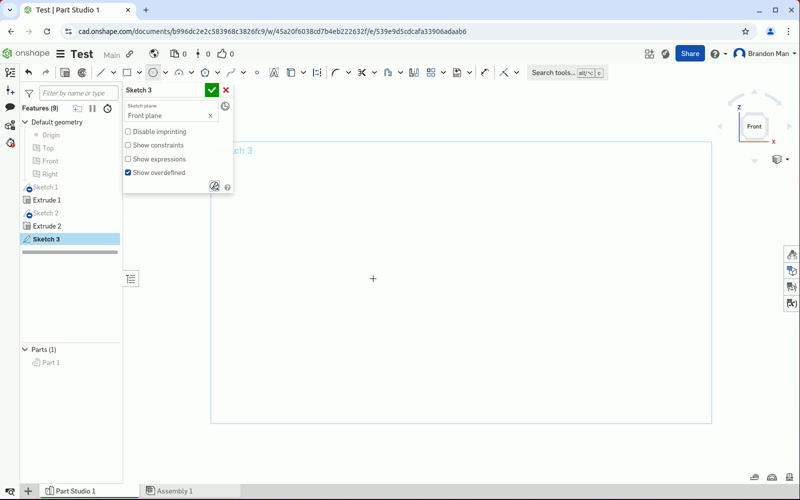
key_up(shift)
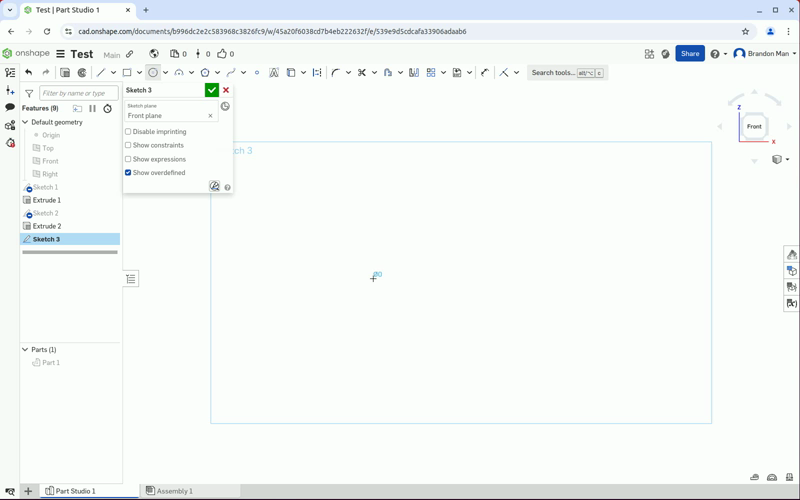
mouse_move(398, 278)
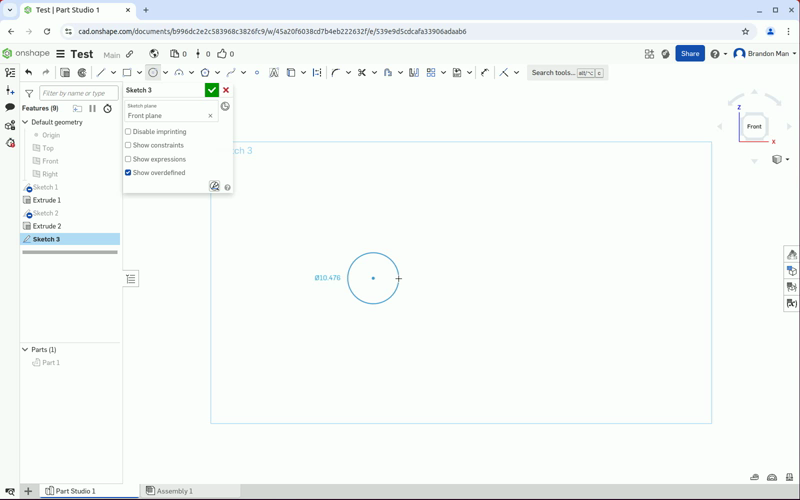
click(398, 278)
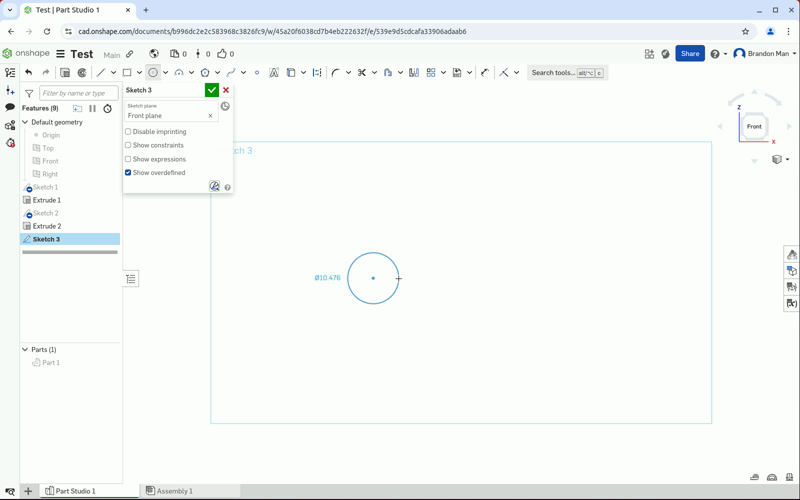
key(esc)
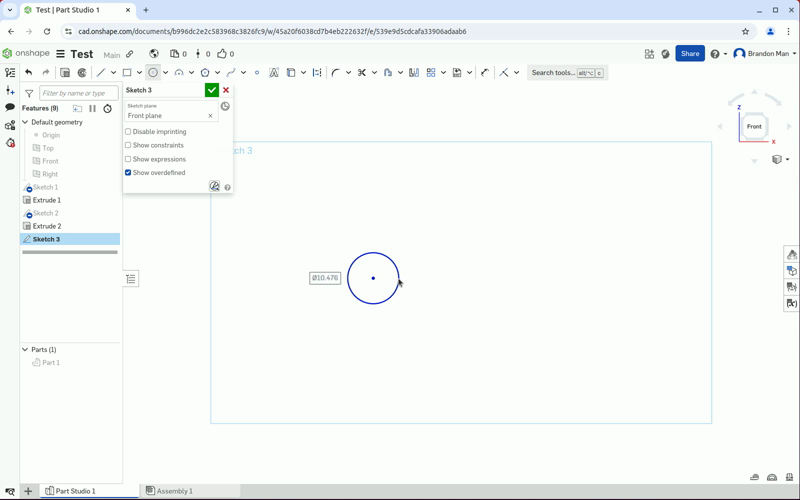
mouse_move(377, 294)
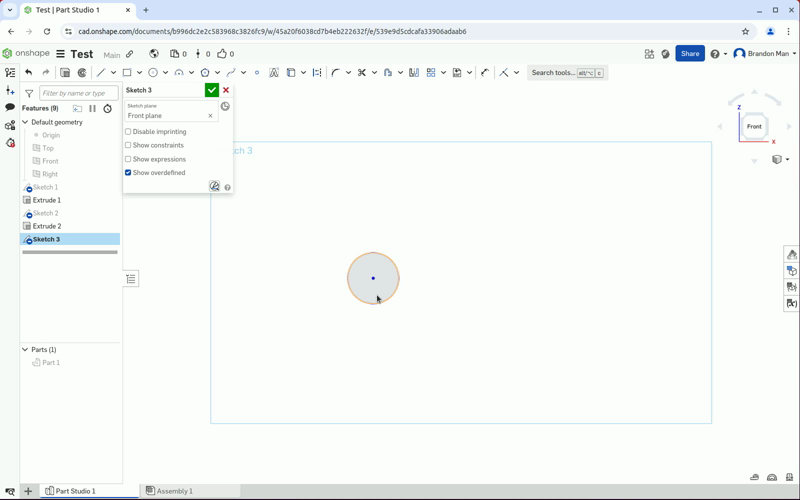
click(377, 294)
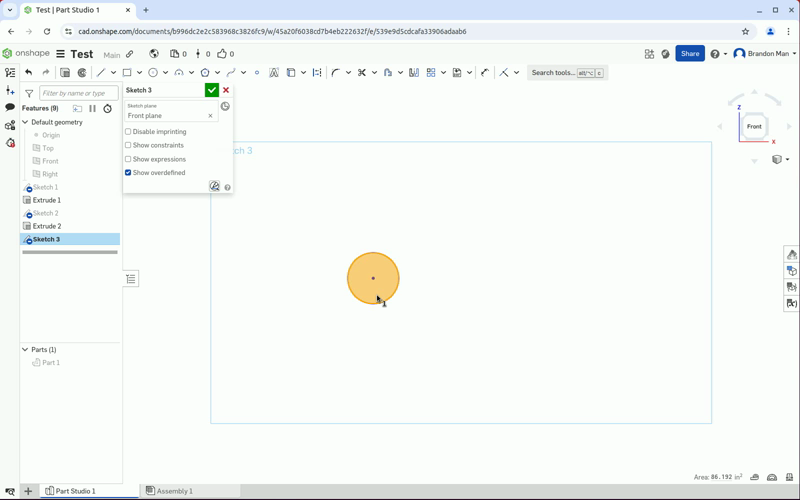
mouse_move(73, 352)
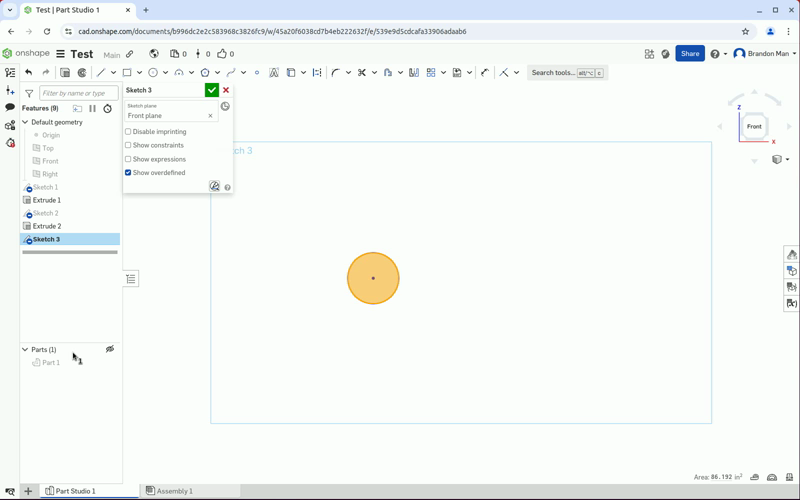
key(shift+y)
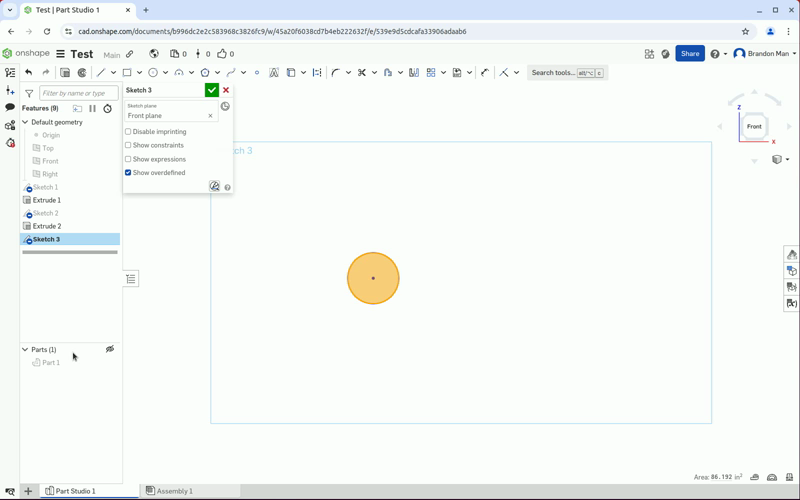
key(shift+e)
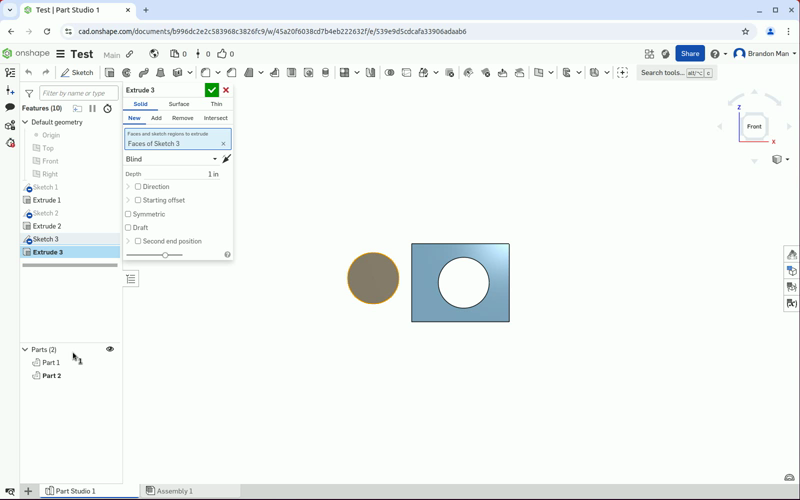
mouse_move(143, 106)
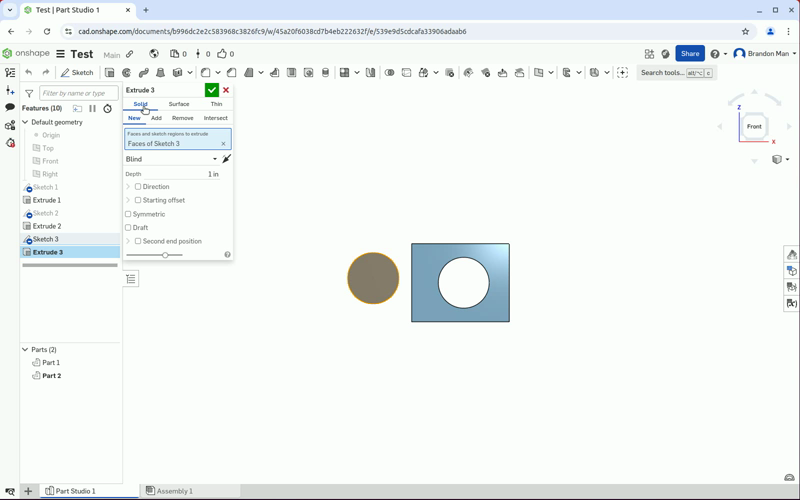
click(143, 106)
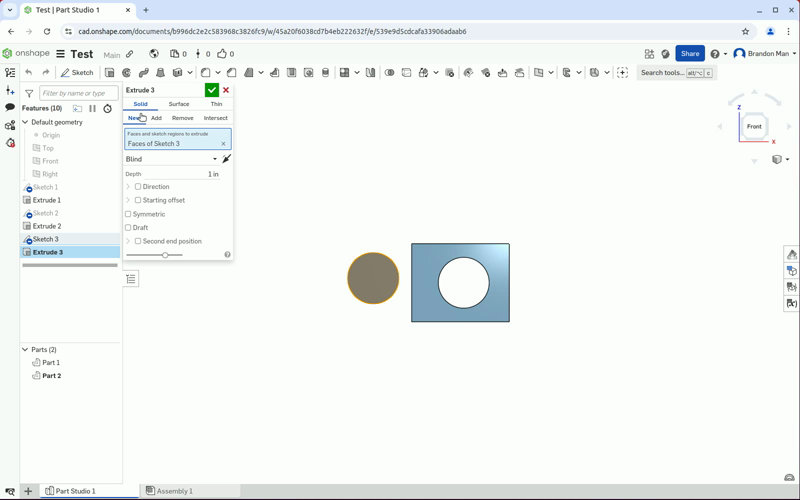
mouse_move(137, 120)
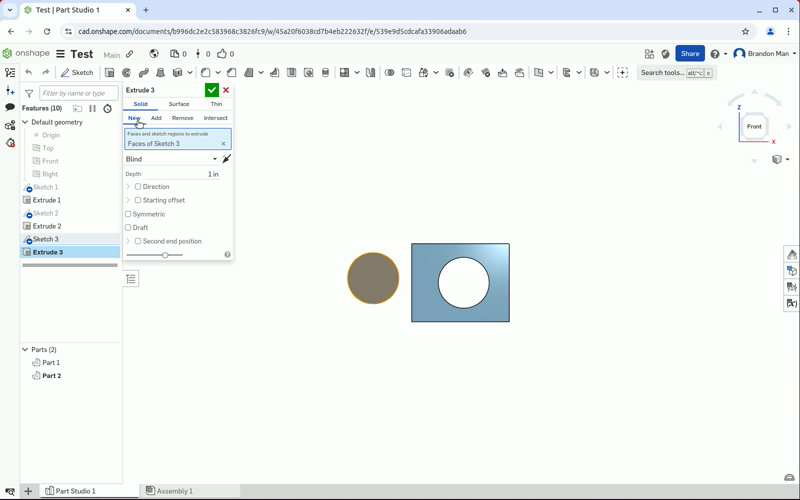
click(137, 120)
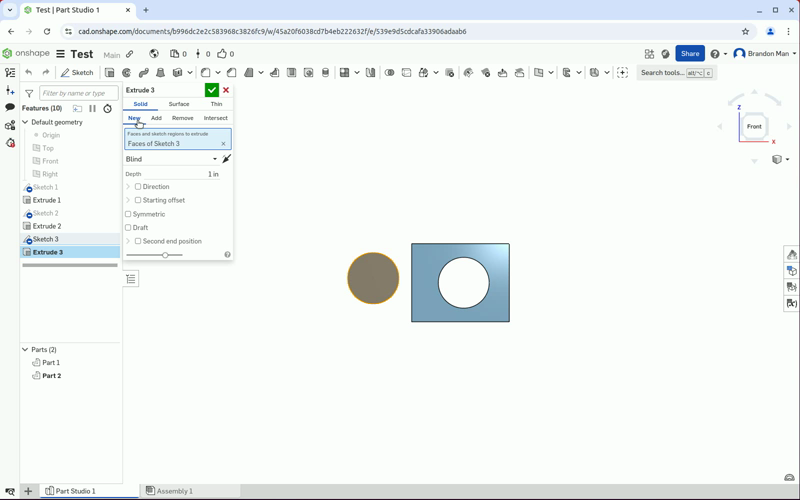
key(tab, 4)
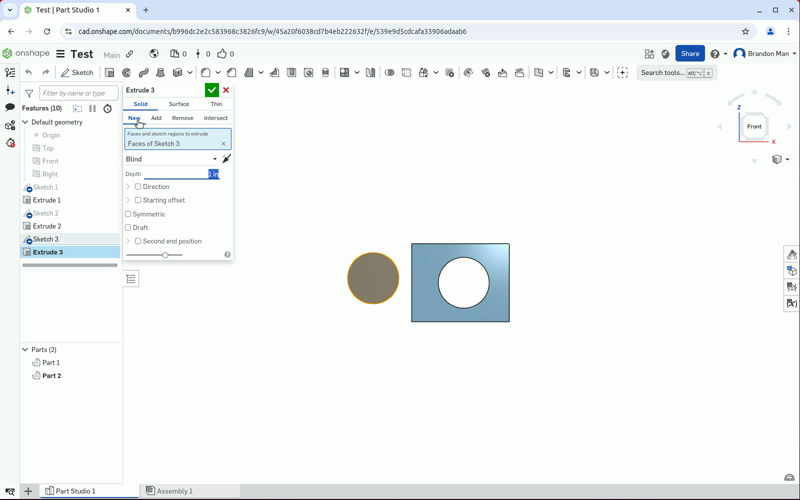
text(19.979)
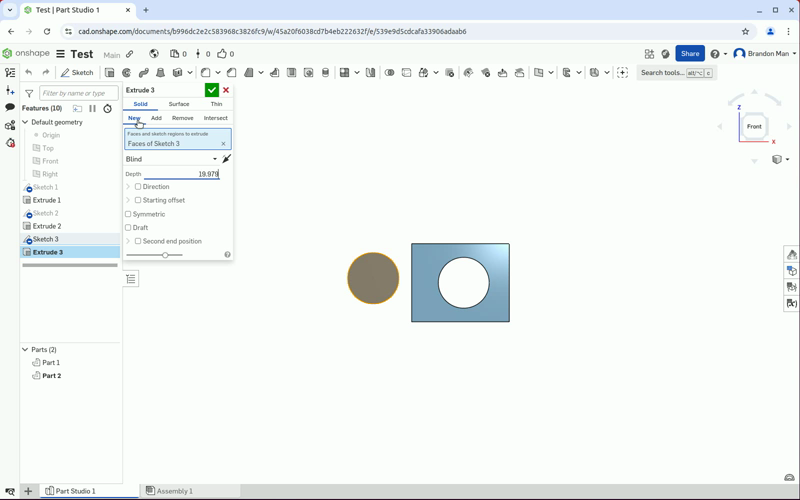
key(enter)
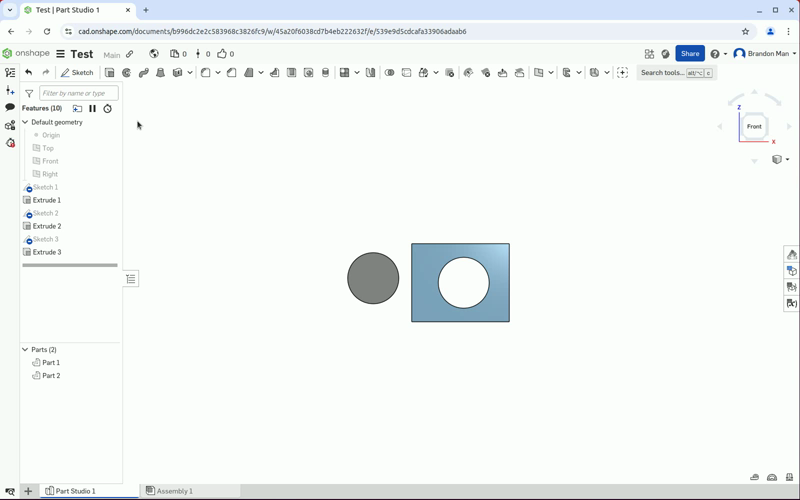
key(shift+h)
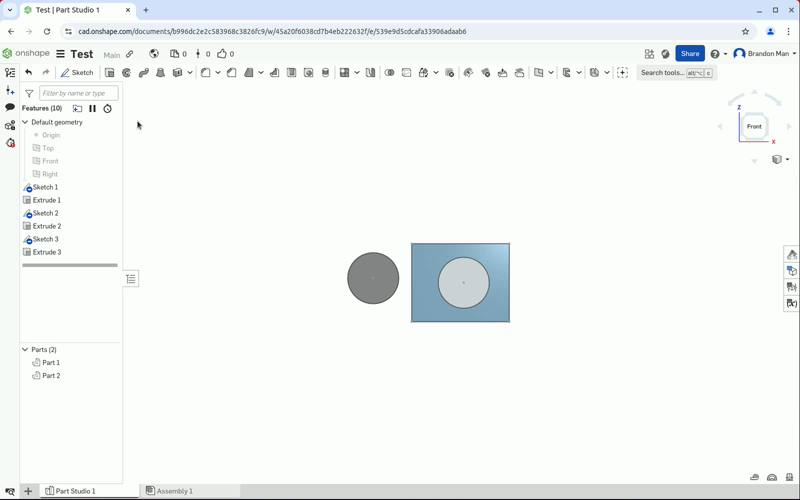
key(shift+h)
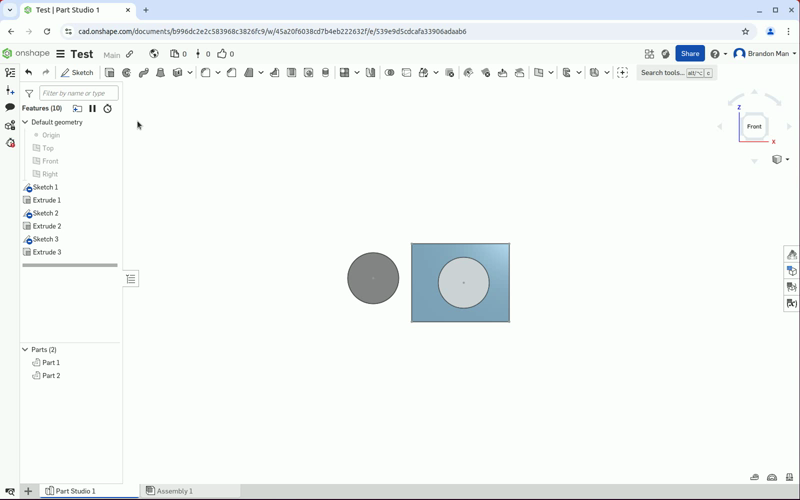
key(shift+7)
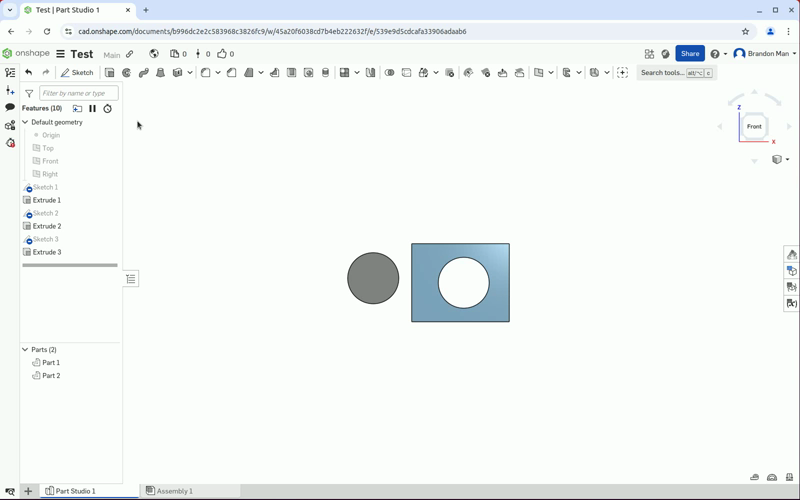
key(left, 2)
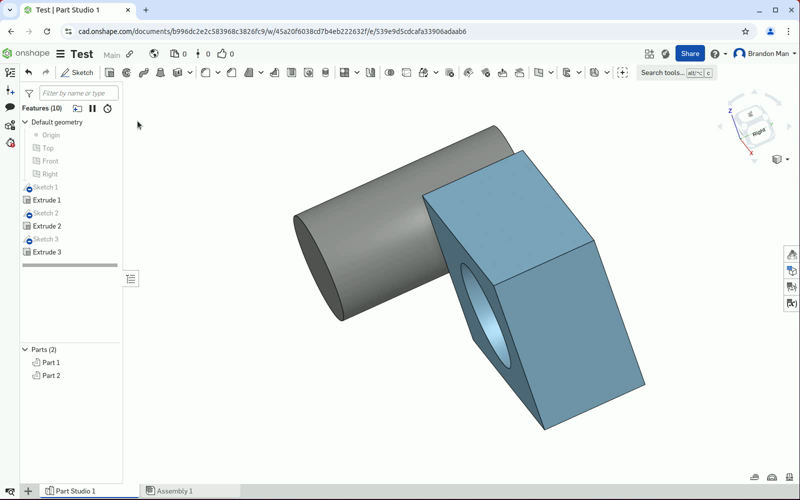
key(down, 2)
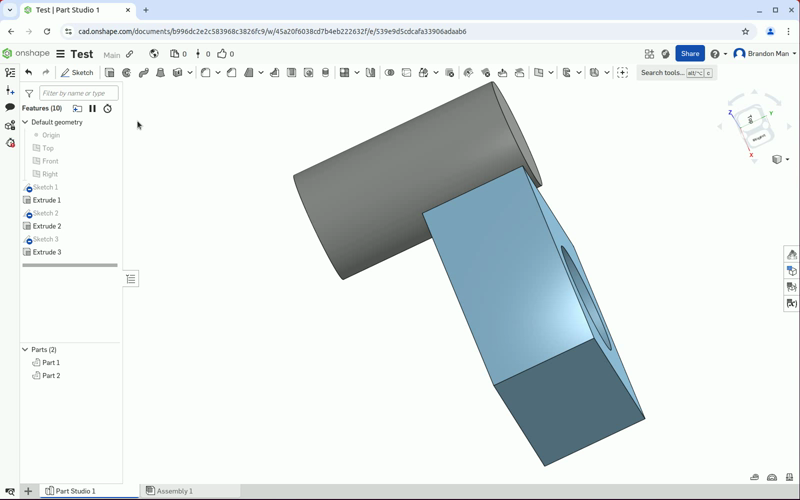
key(up, 2)
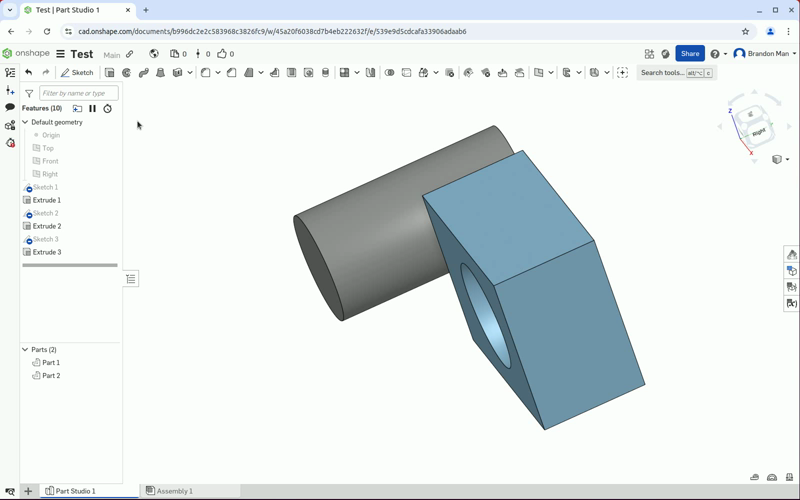
key(right, 2)
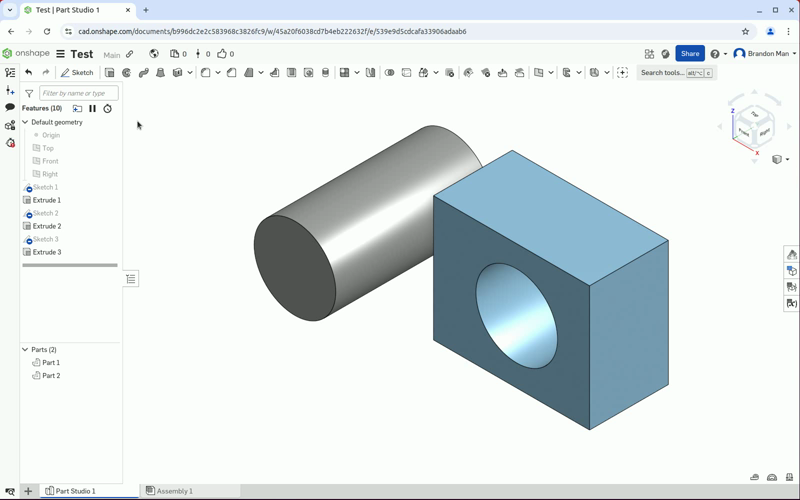
mouse_move(73, 189)
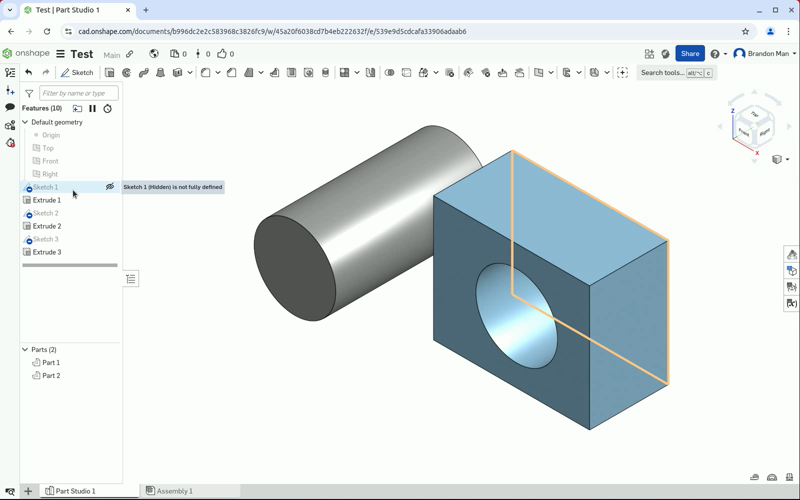
click(73, 189)